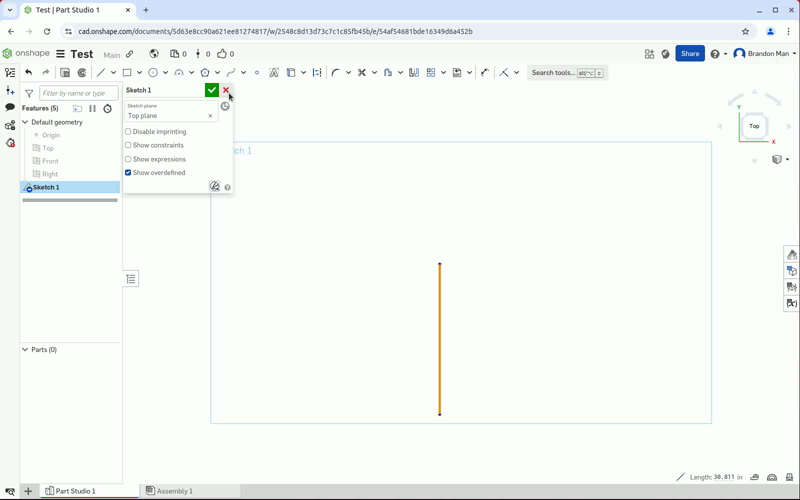
key(shift+h)
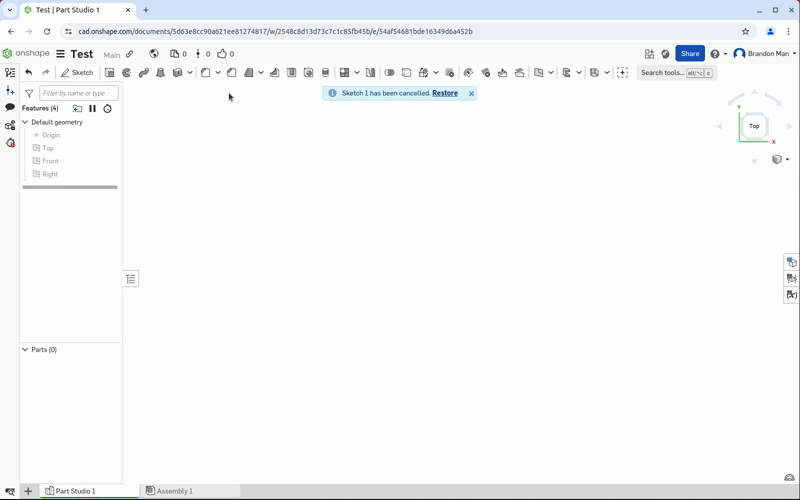
mouse_move(73, 352)
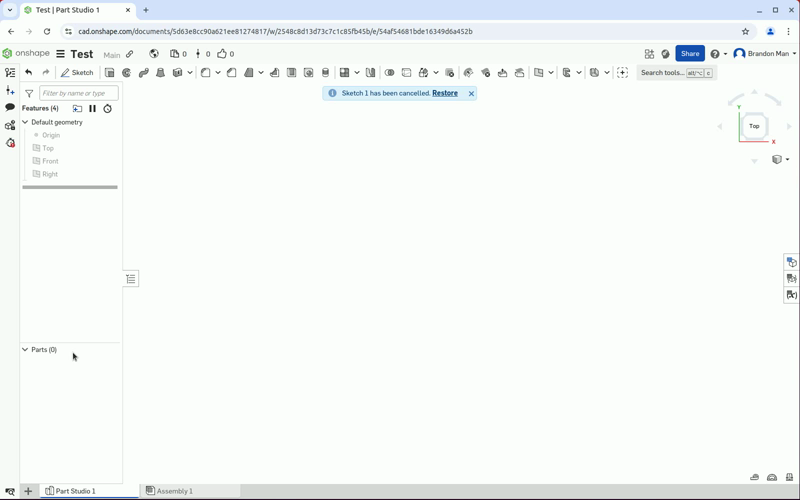
key(y)
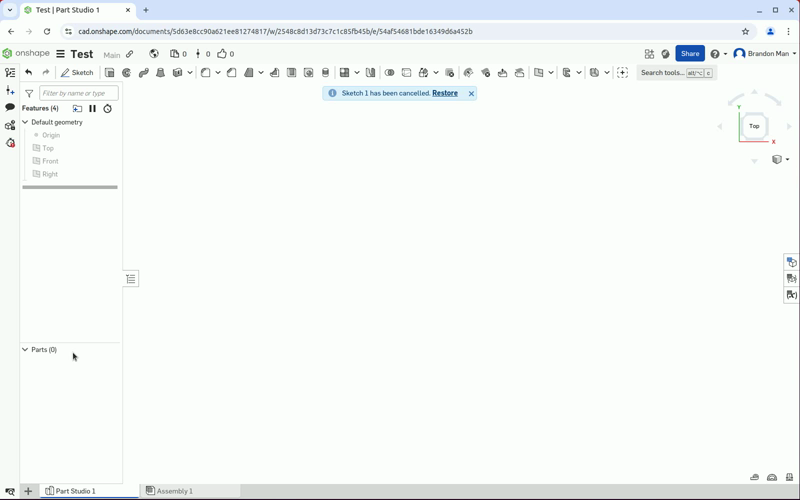
key(shift+p)
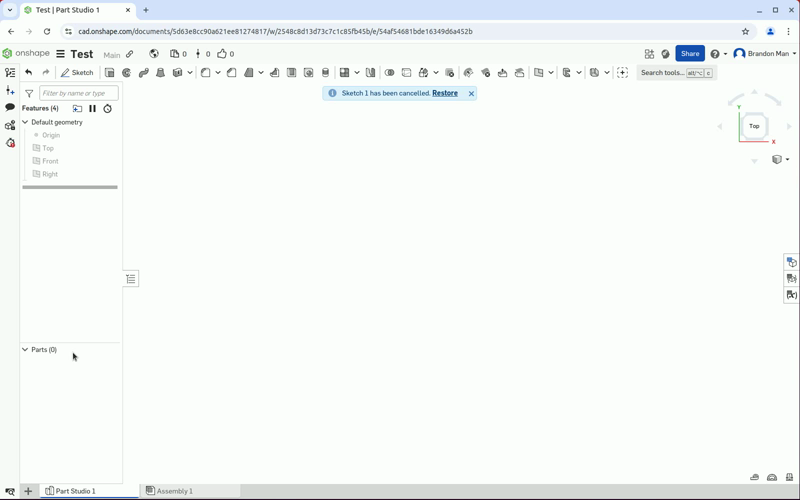
key(space)
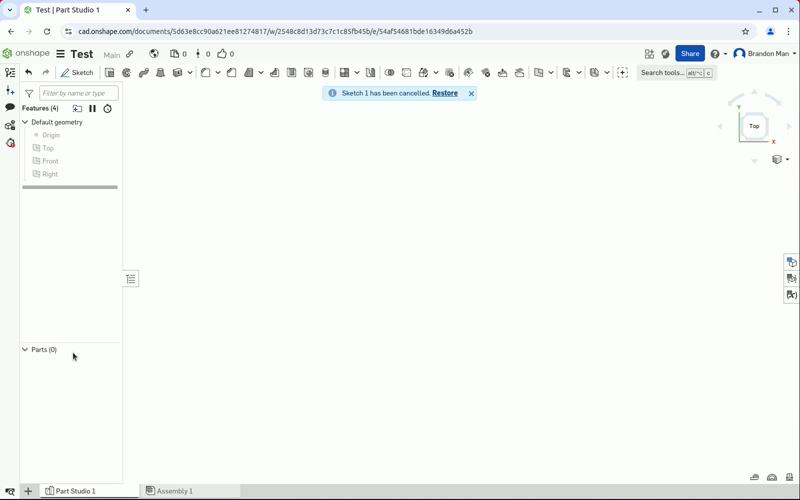
key_down(shift)
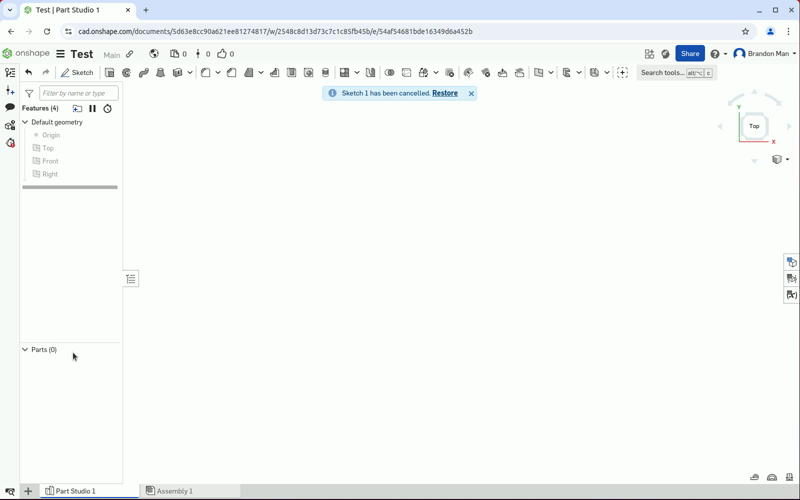
key(up)
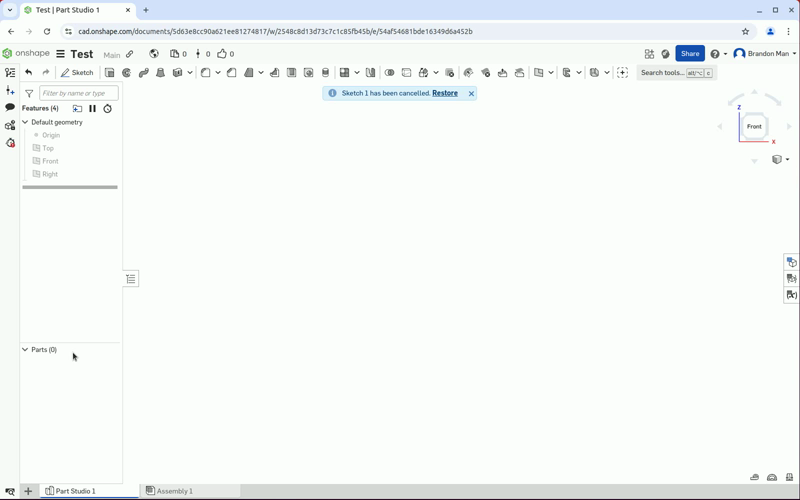
key_up(shift)
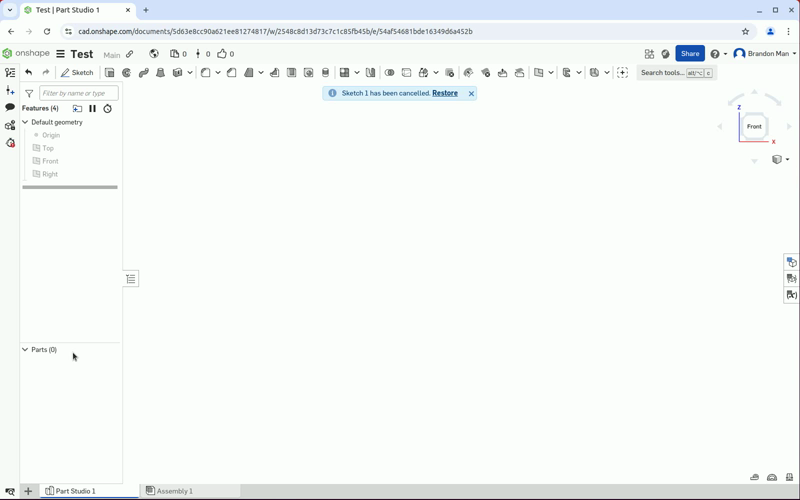
mouse_move(73, 352)
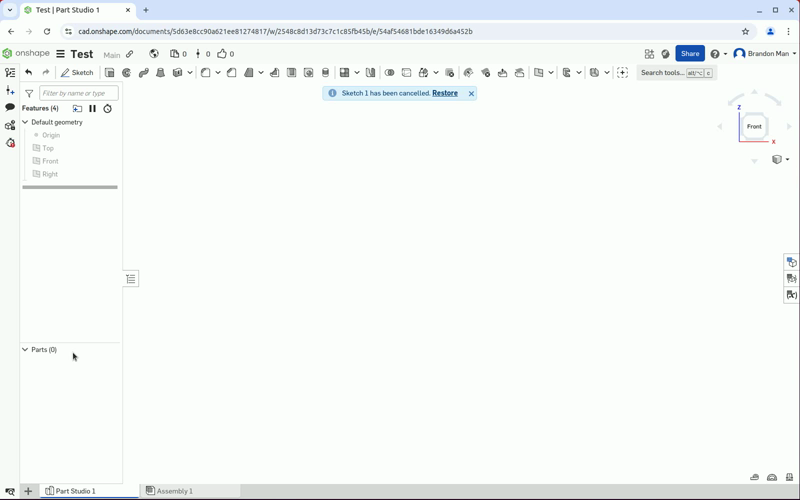
key(shift+y)
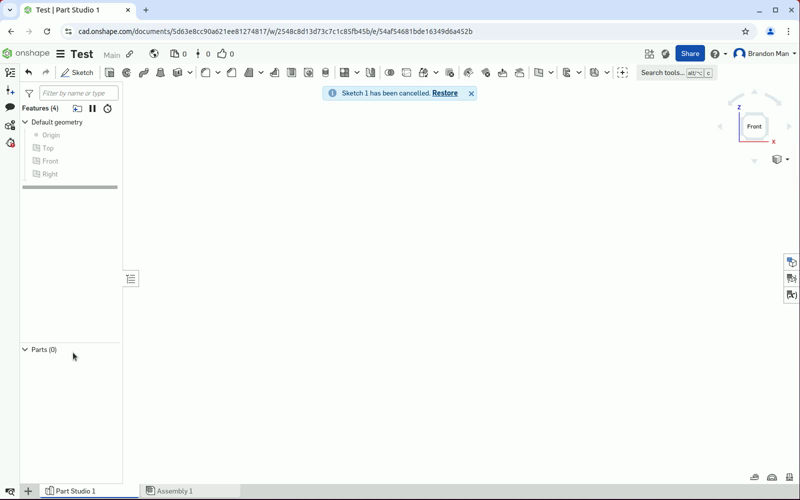
key(shift+s)
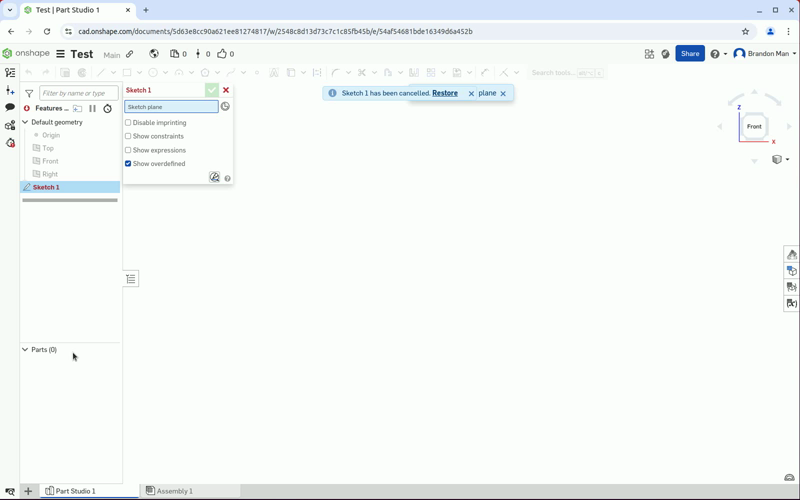
mouse_move(73, 163)
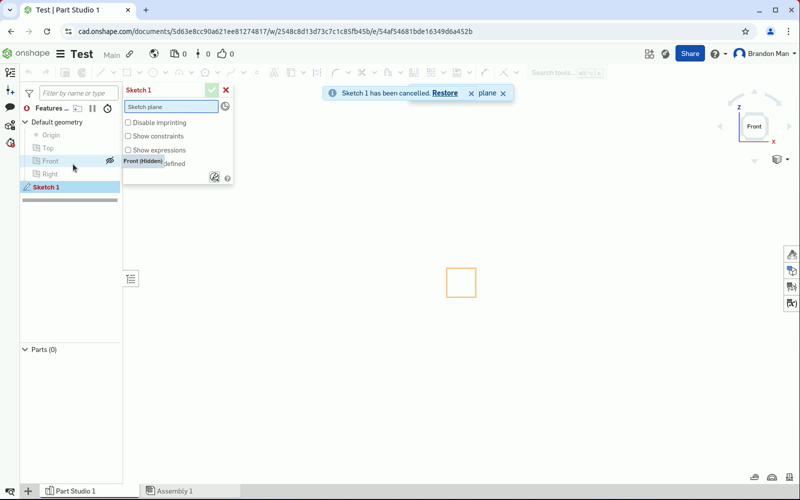
click(73, 163)
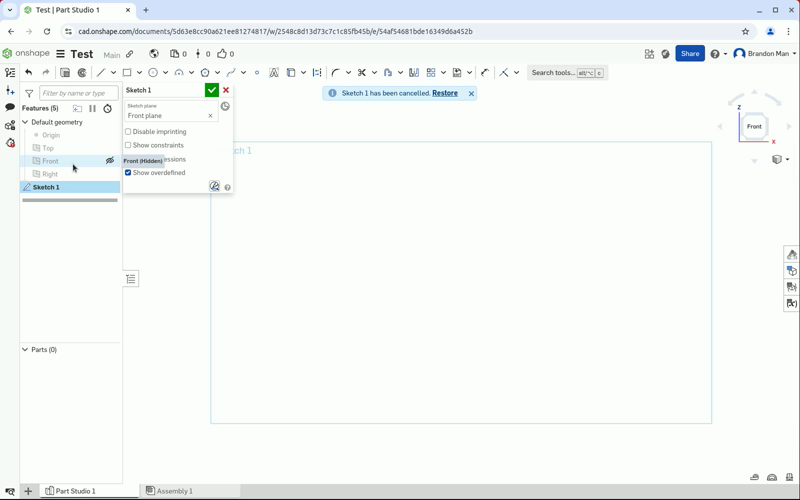
mouse_move(73, 352)
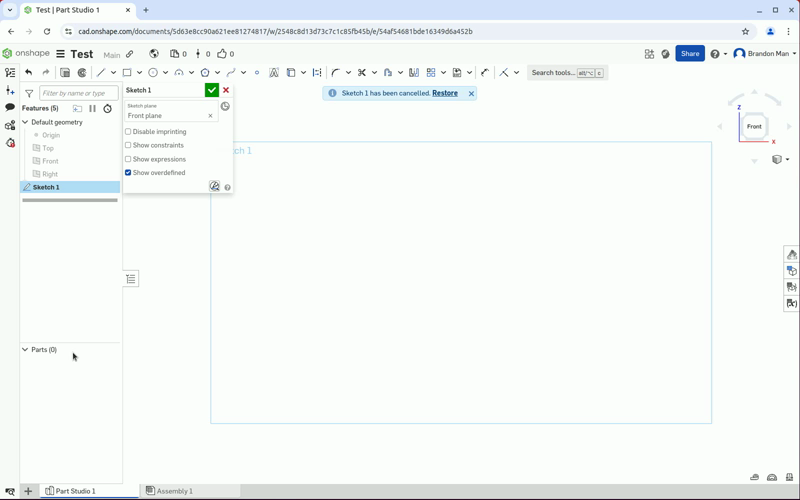
key(y)
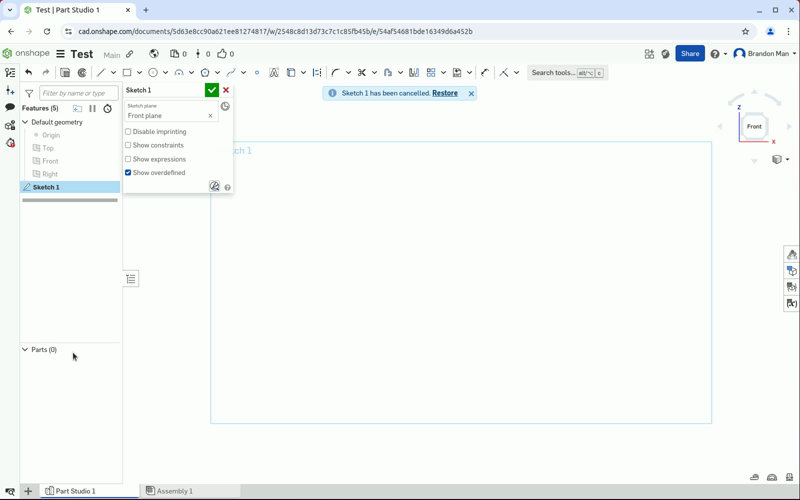
key(l)
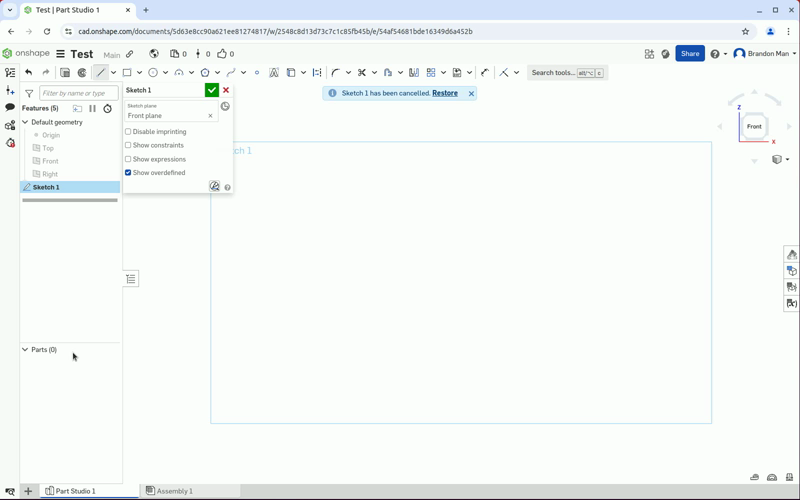
key_down(shift)
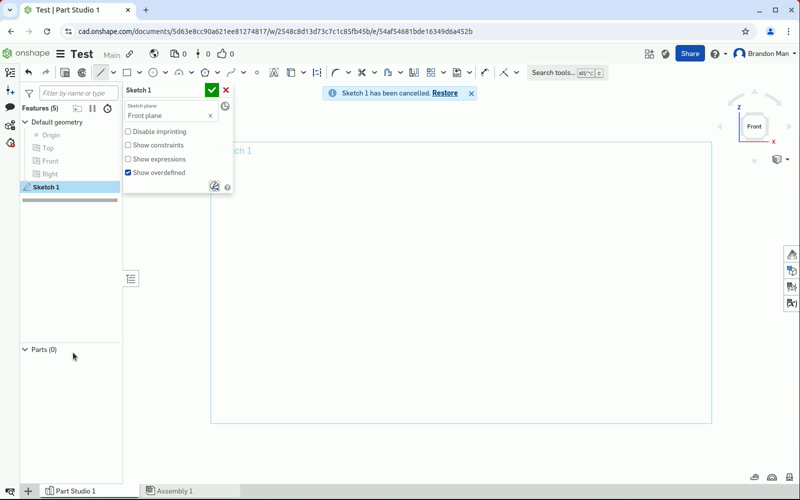
mouse_move(460, 282)
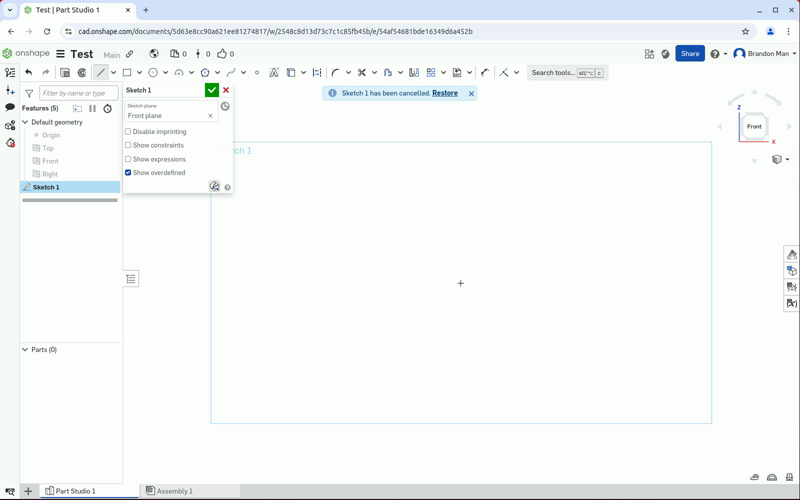
click(460, 282)
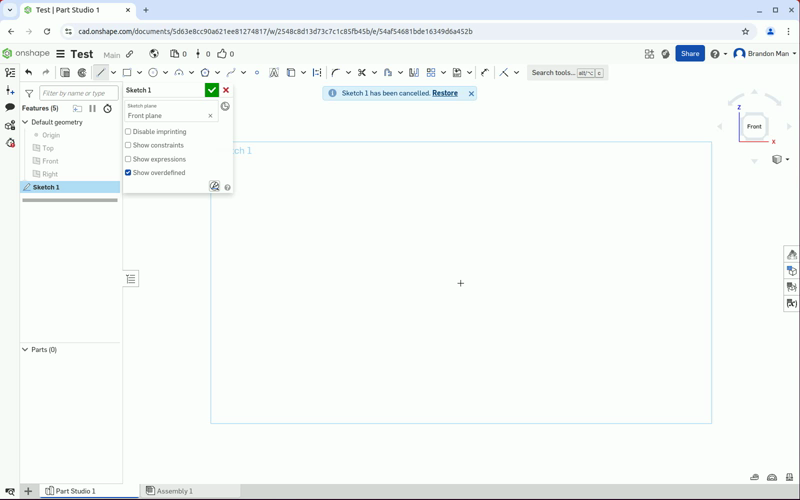
key_up(shift)
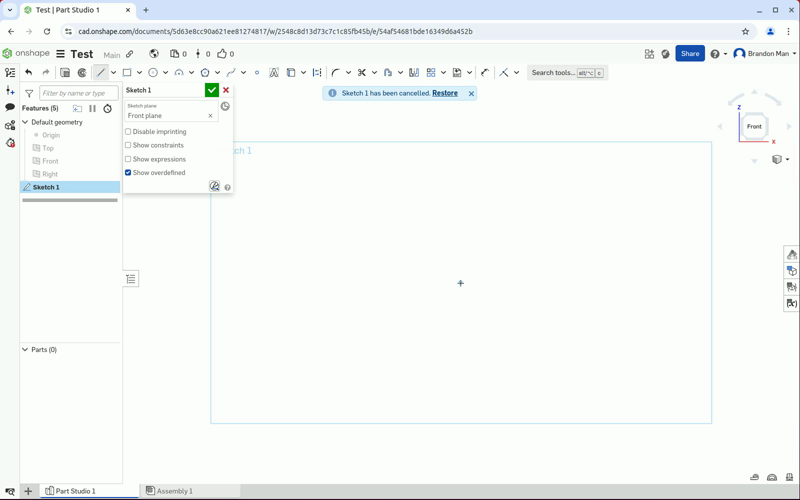
key_down(shift)
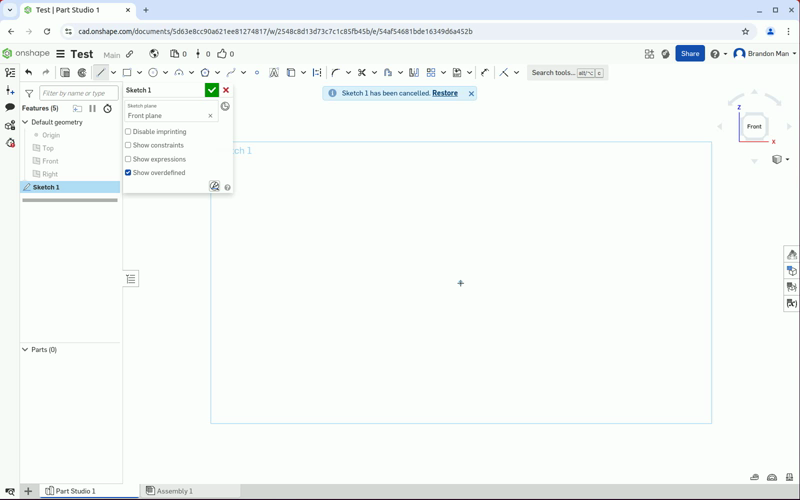
mouse_move(573, 282)
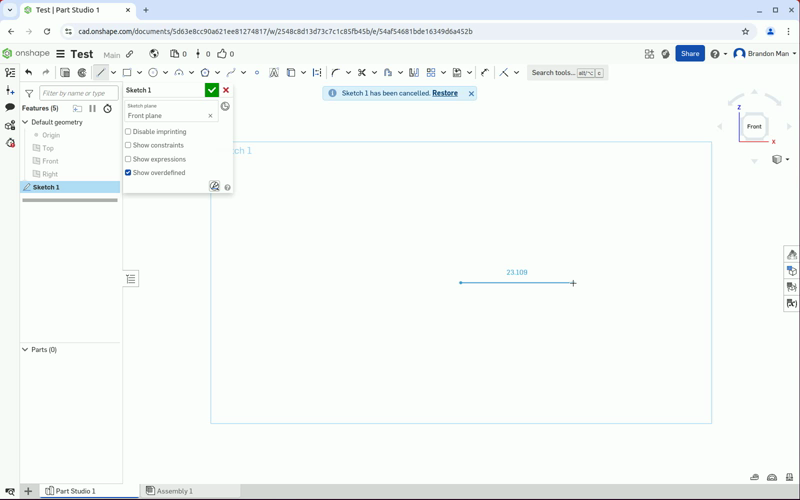
click(573, 282)
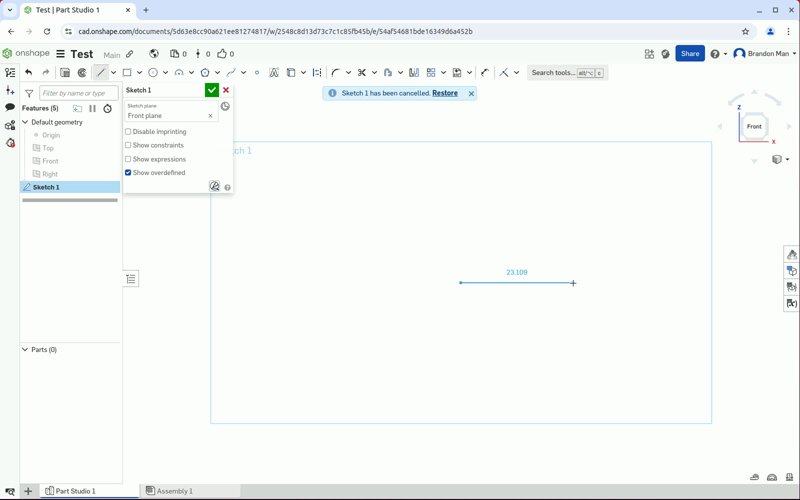
key_up(shift)
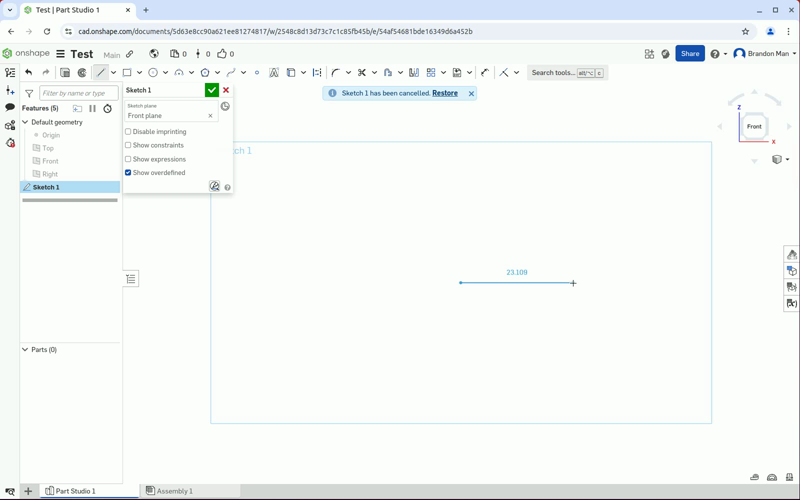
key_down(shift)
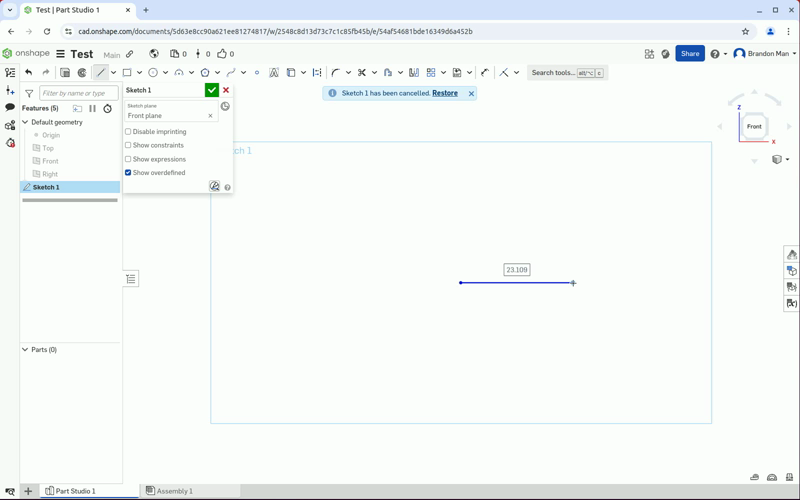
mouse_move(573, 208)
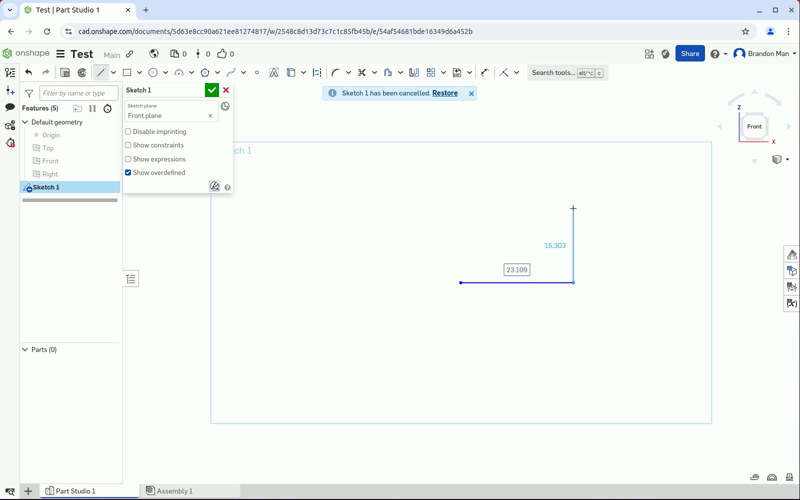
click(573, 208)
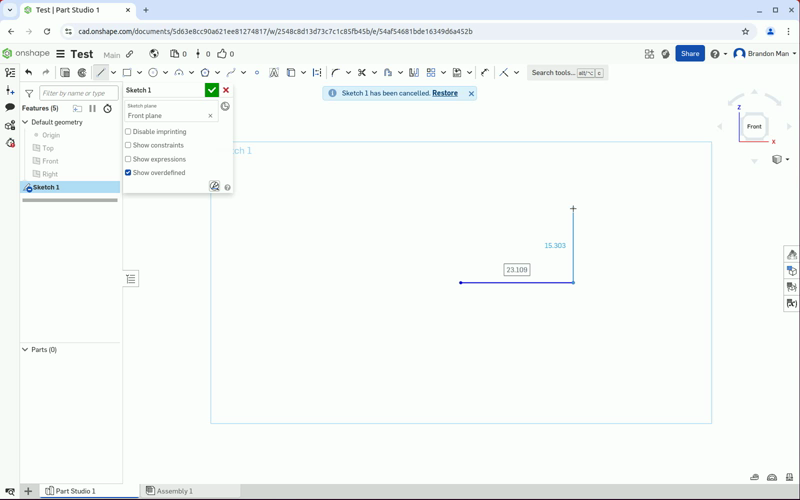
key_up(shift)
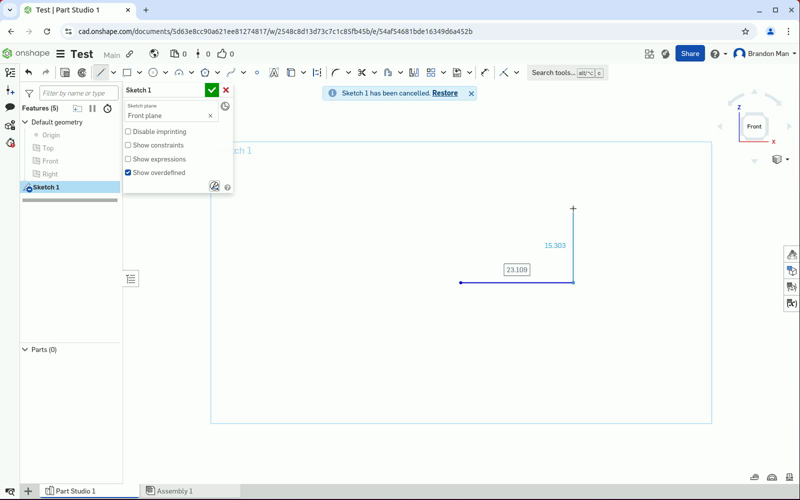
key_down(shift)
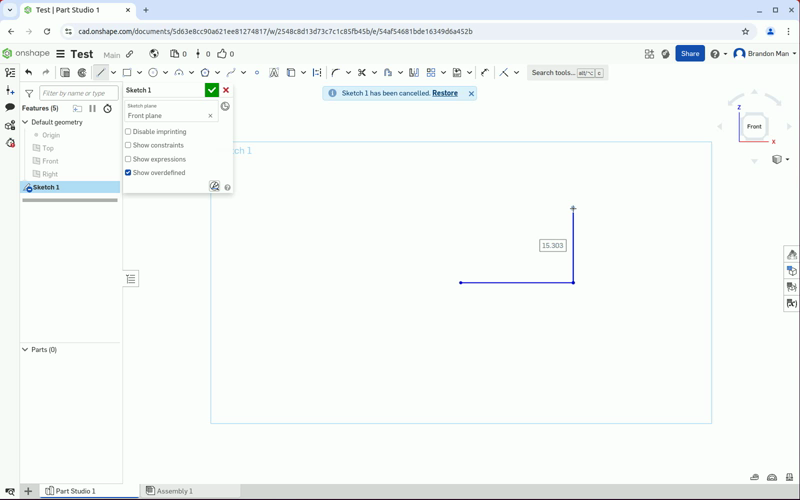
mouse_move(460, 208)
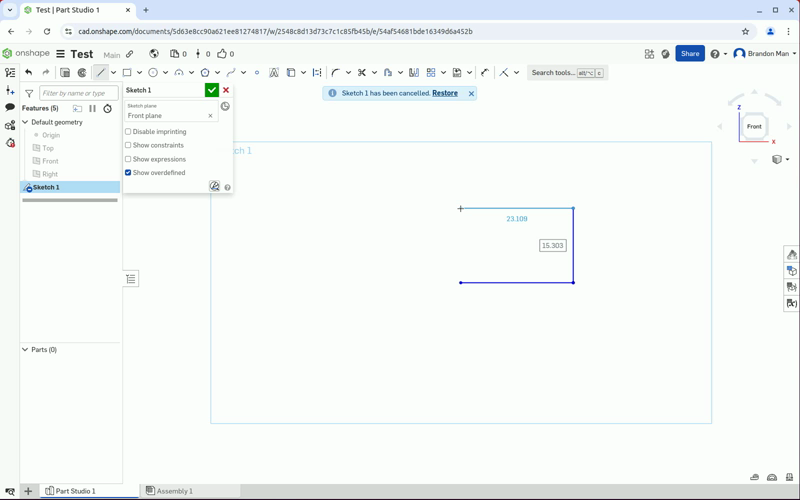
click(460, 208)
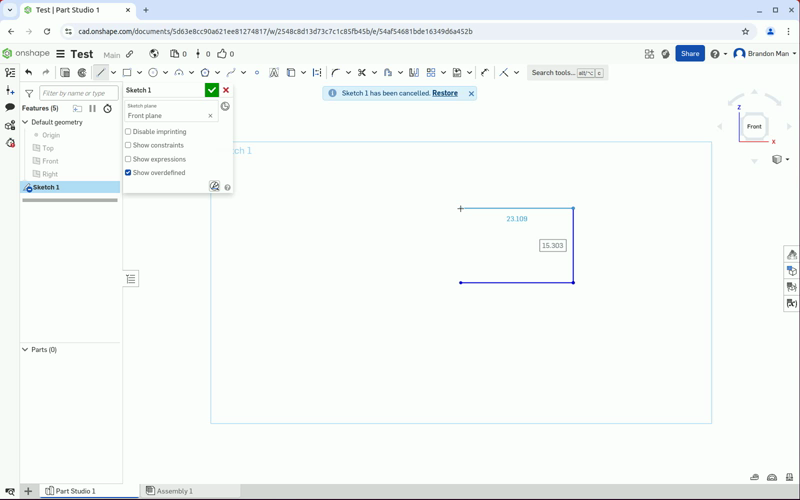
key_up(shift)
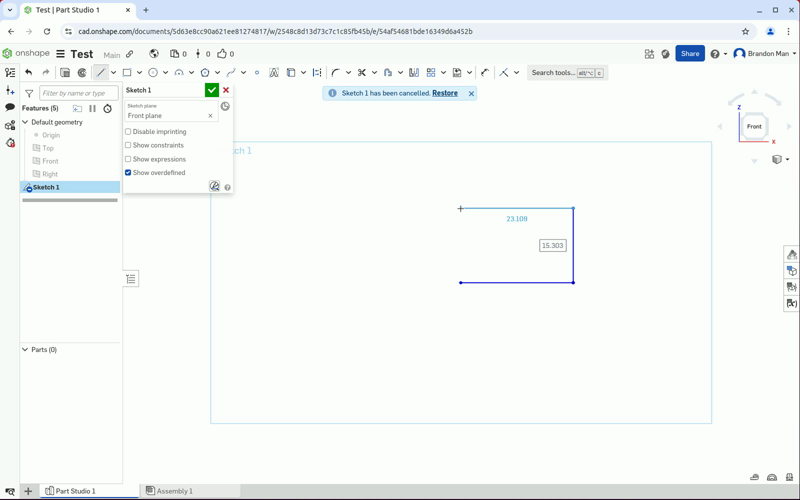
key_down(shift)
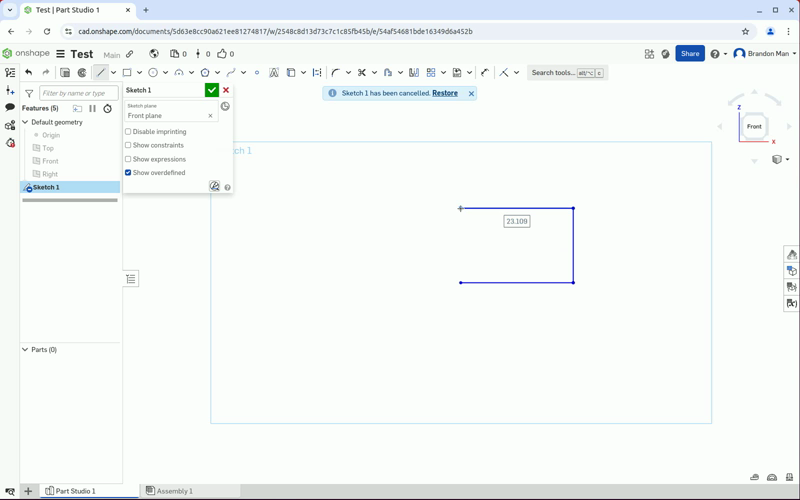
mouse_move(460, 282)
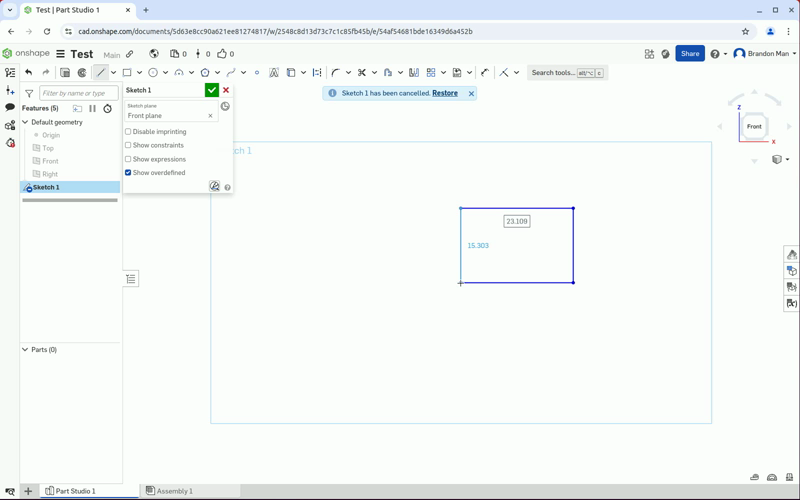
key_up(shift)
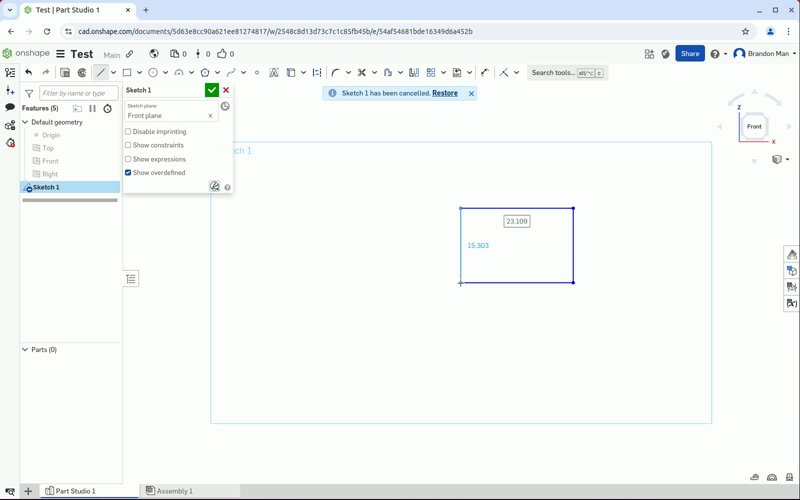
click(460, 282)
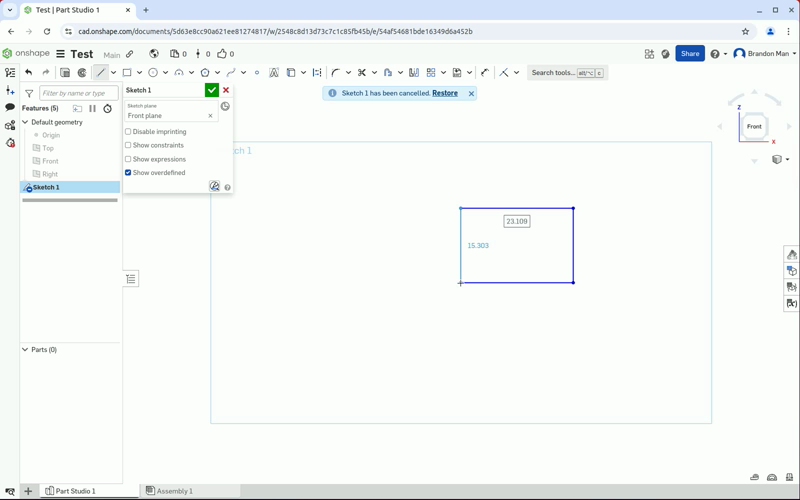
key(esc)
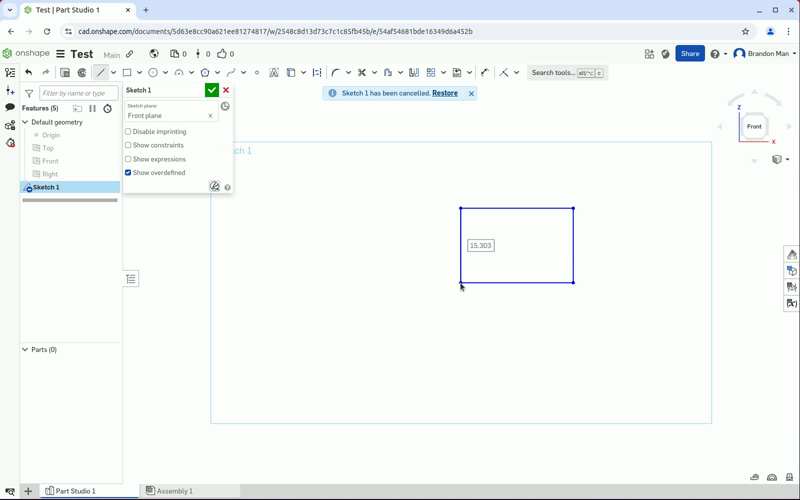
mouse_move(558, 240)
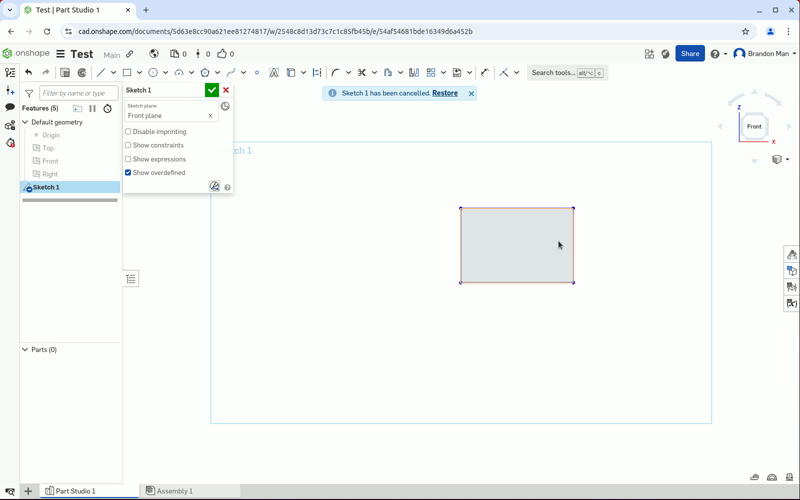
click(558, 240)
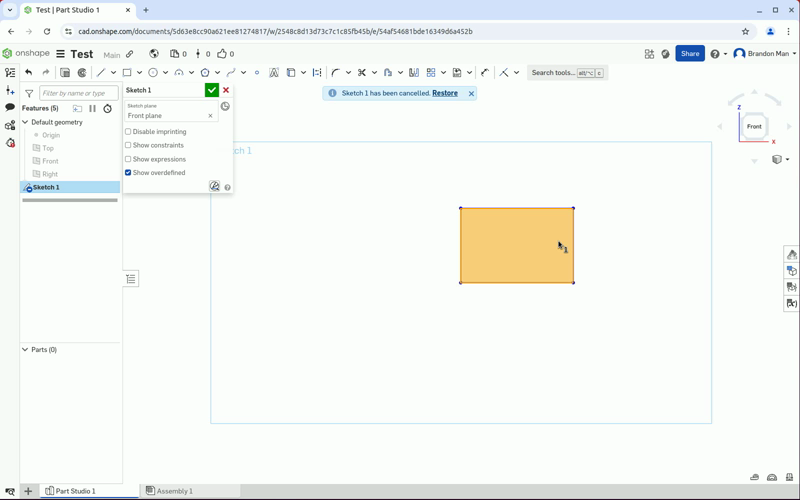
mouse_move(73, 352)
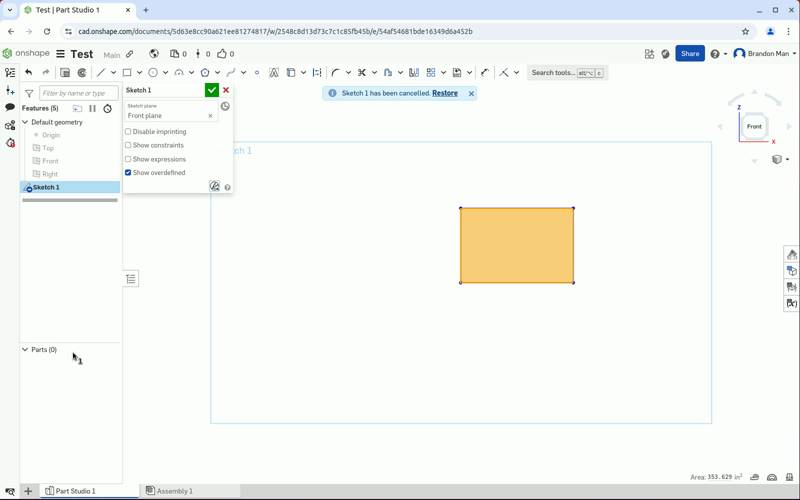
key(shift+y)
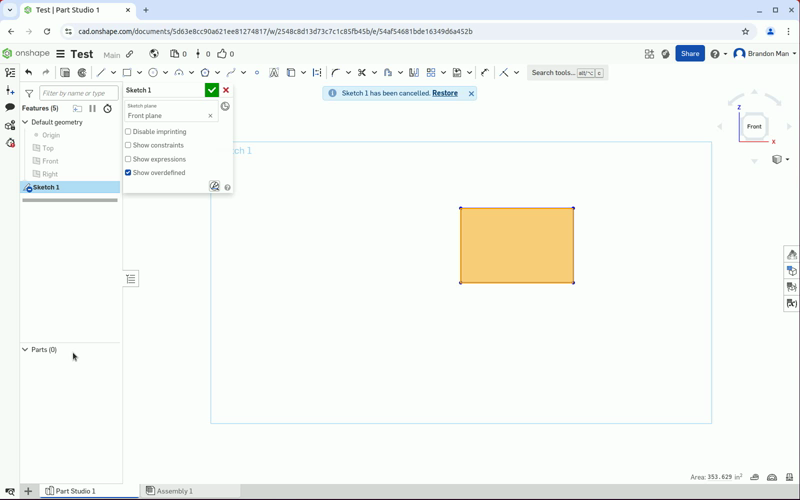
key(shift+e)
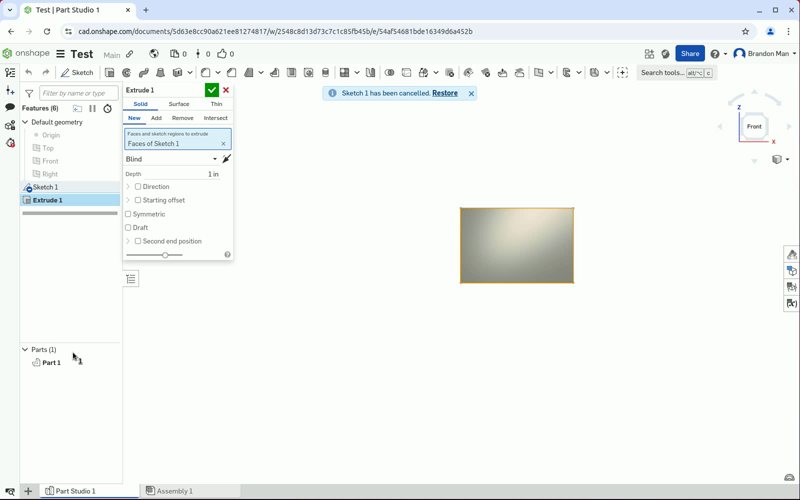
mouse_move(143, 106)
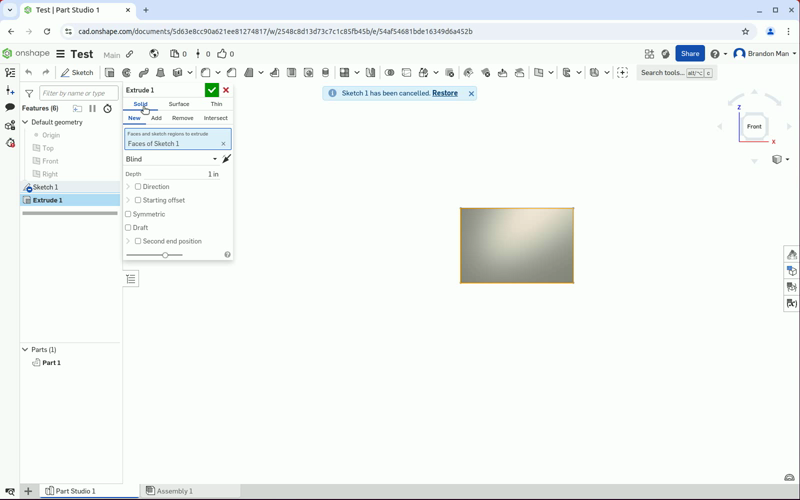
click(143, 106)
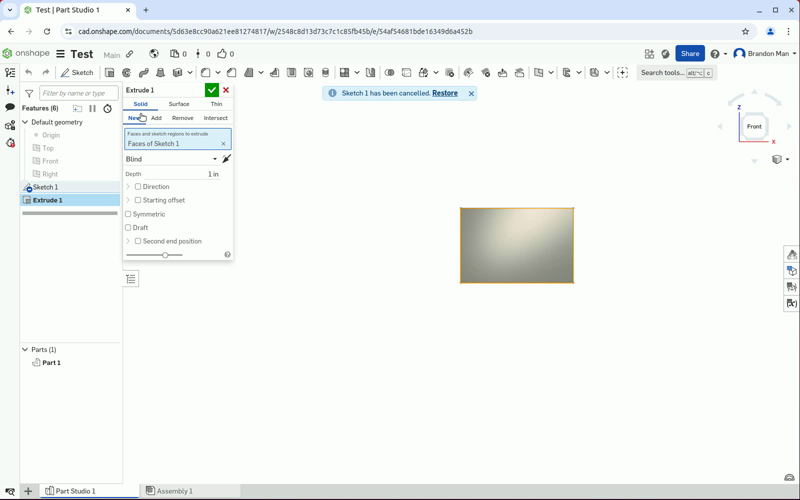
mouse_move(137, 120)
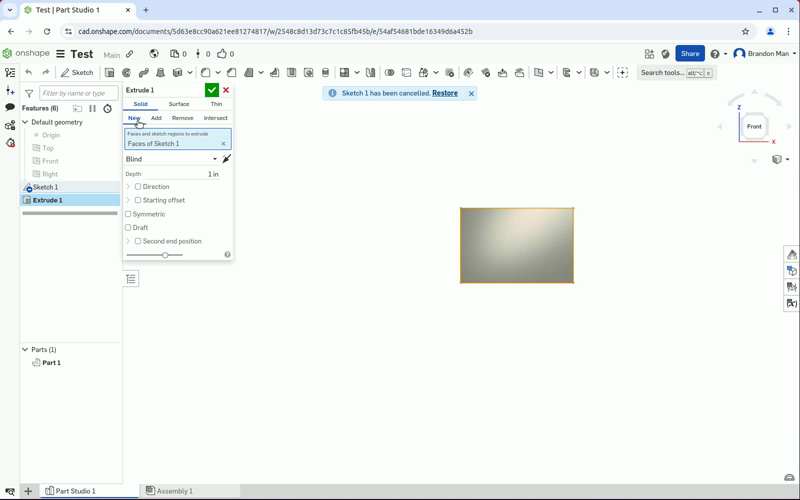
click(137, 120)
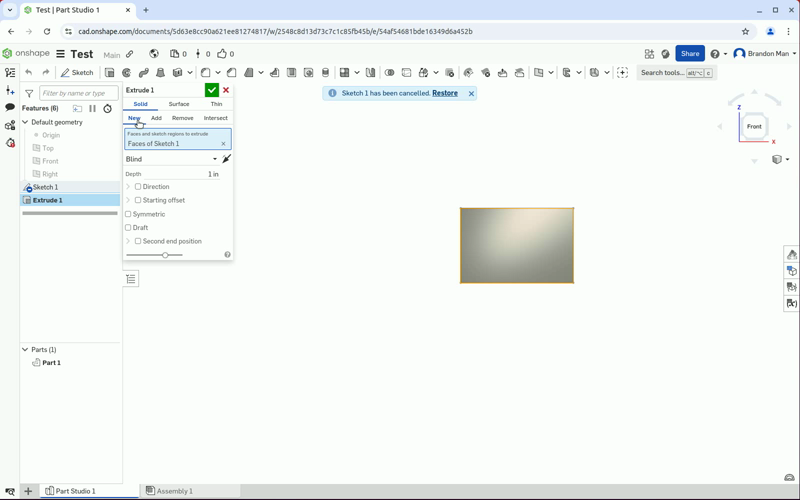
key(tab, 4)
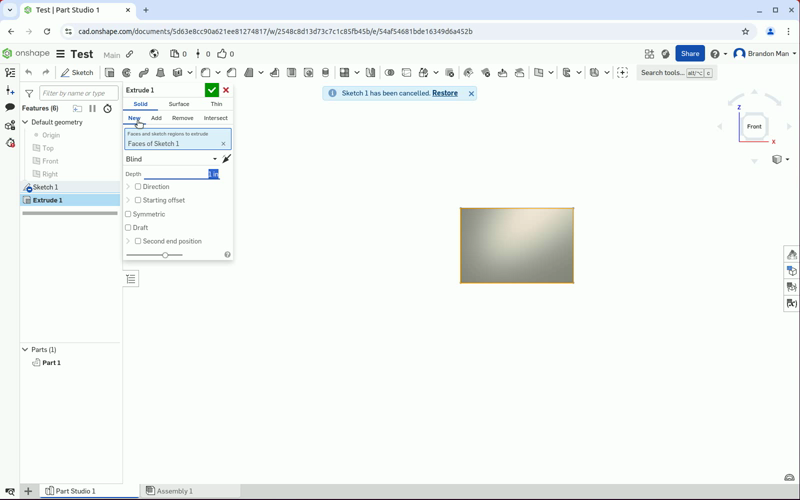
text(15.406)
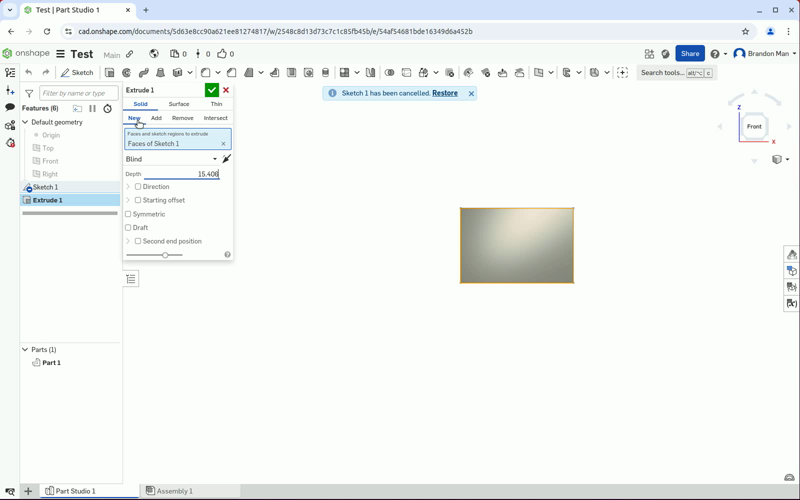
key(tab, 3)
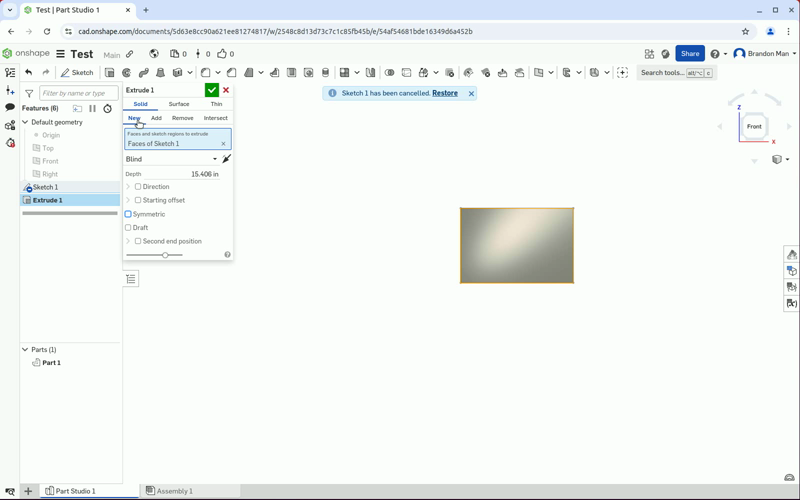
key(space)
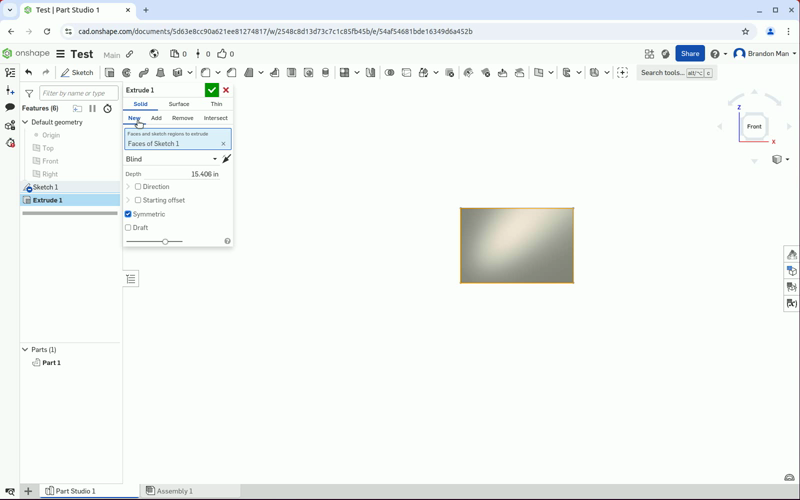
key(enter)
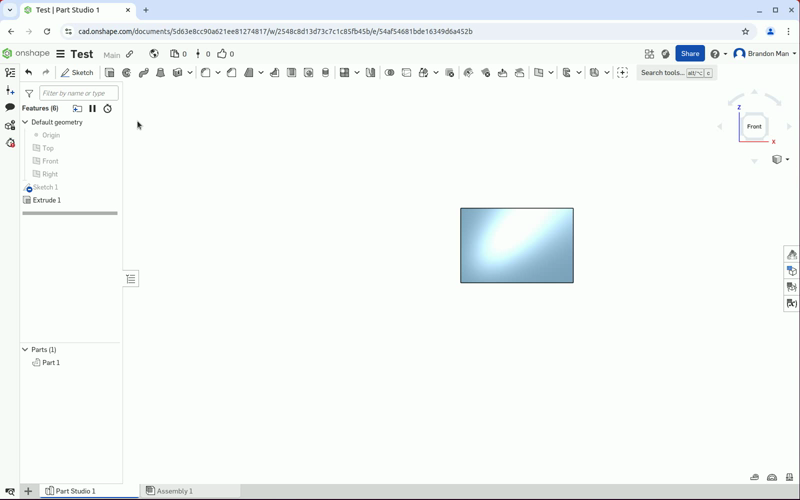
key(shift+h)
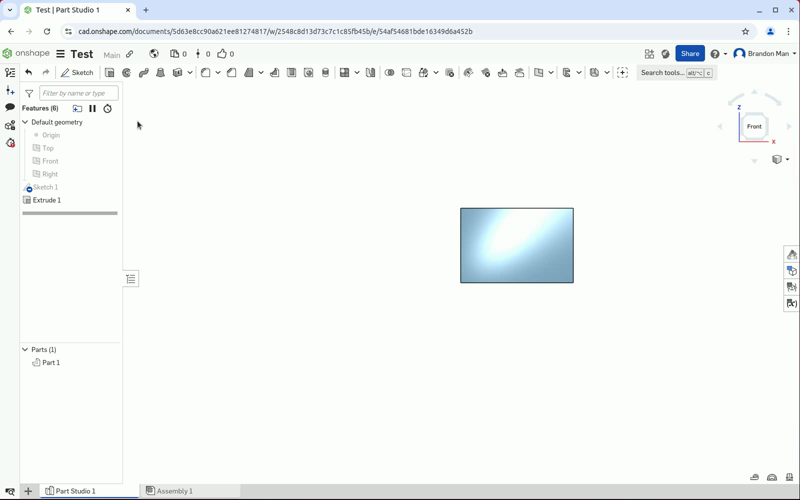
key(shift+h)
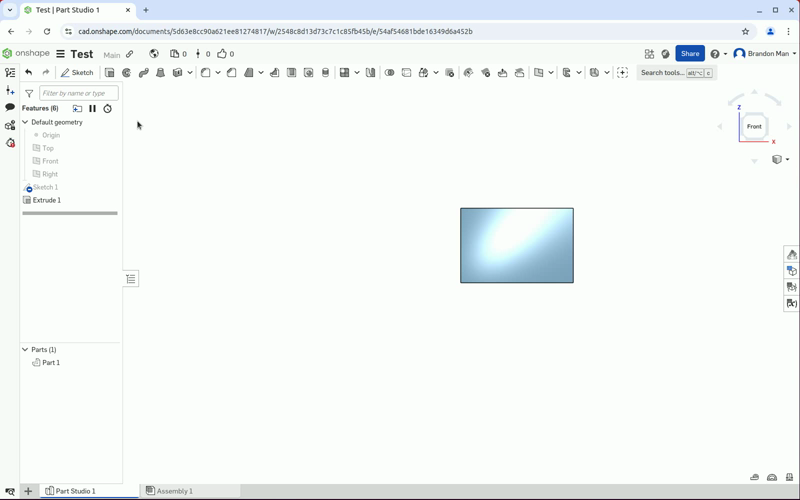
mouse_move(73, 189)
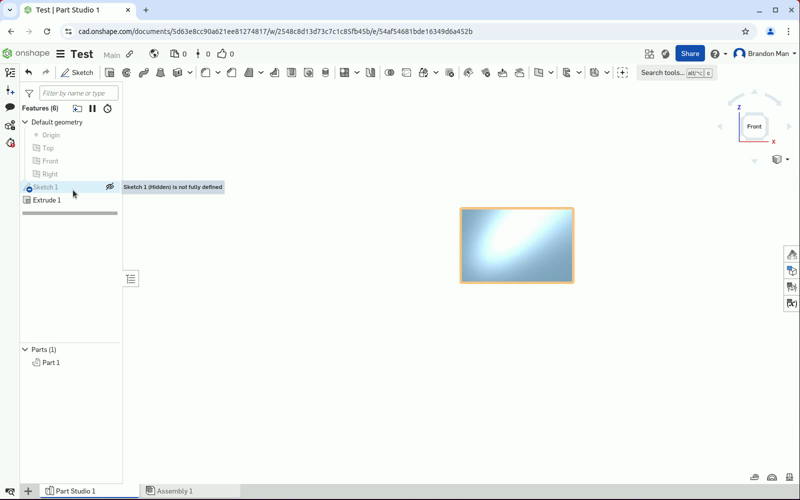
click(73, 189)
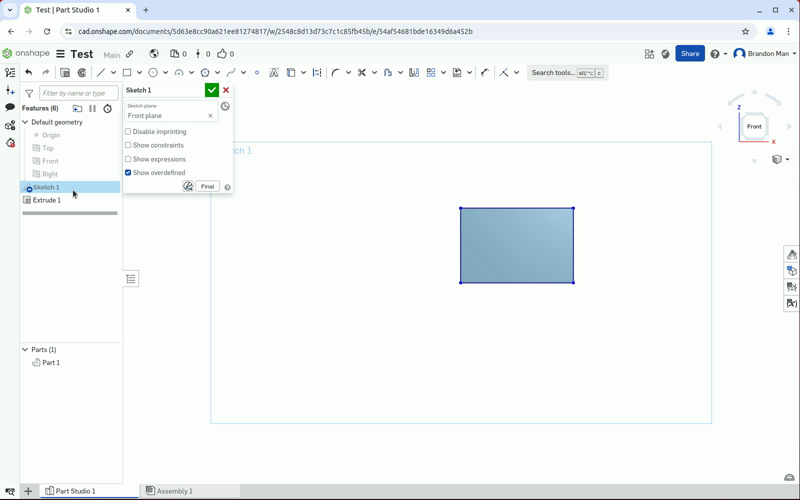
mouse_move(229, 92)
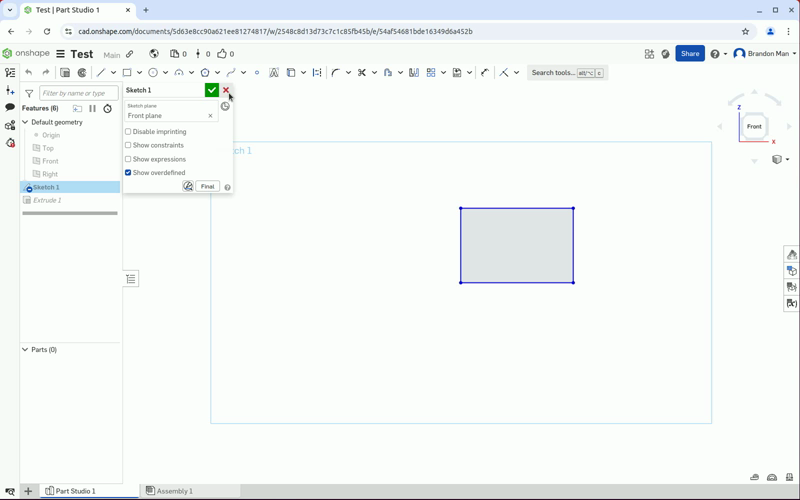
click(229, 92)
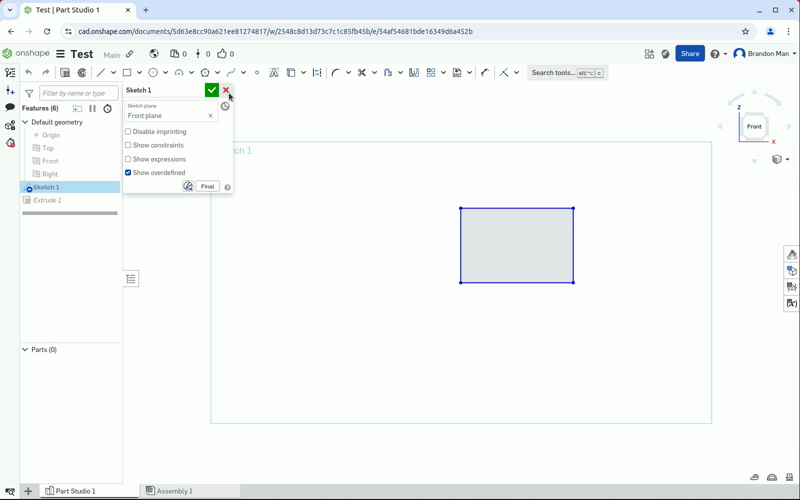
key(shift+s)
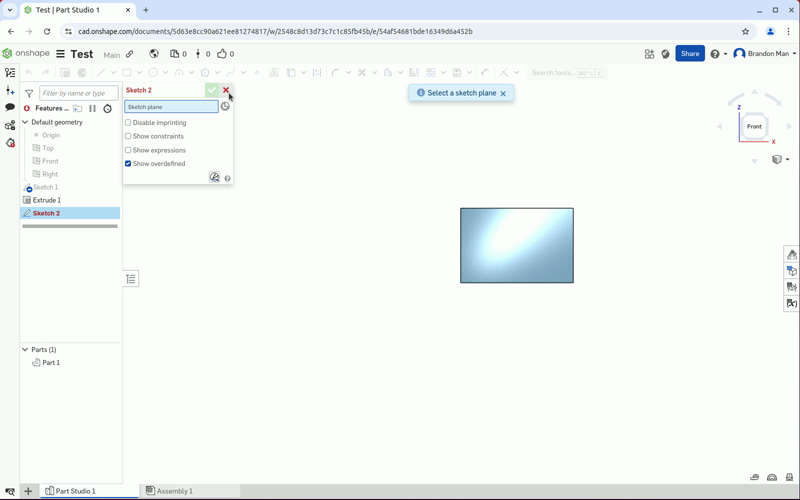
mouse_move(73, 163)
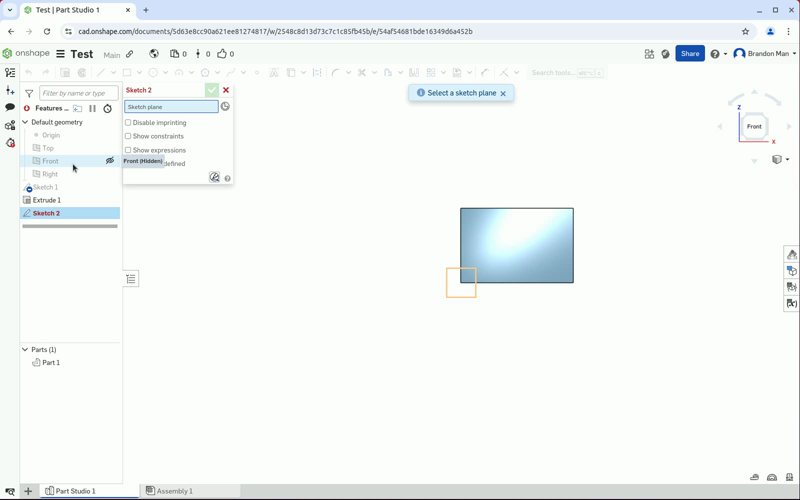
click(73, 163)
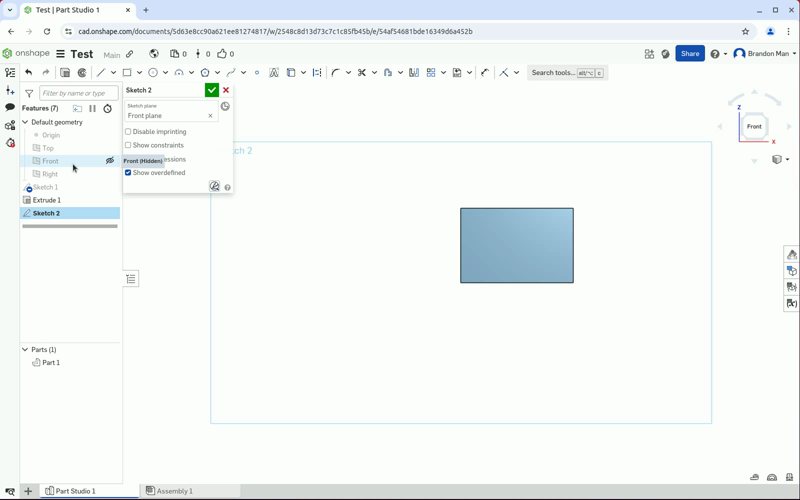
mouse_move(73, 352)
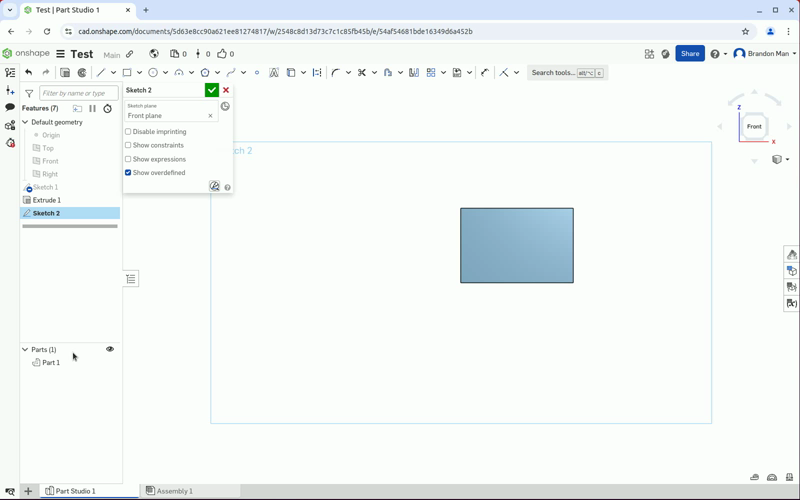
key(y)
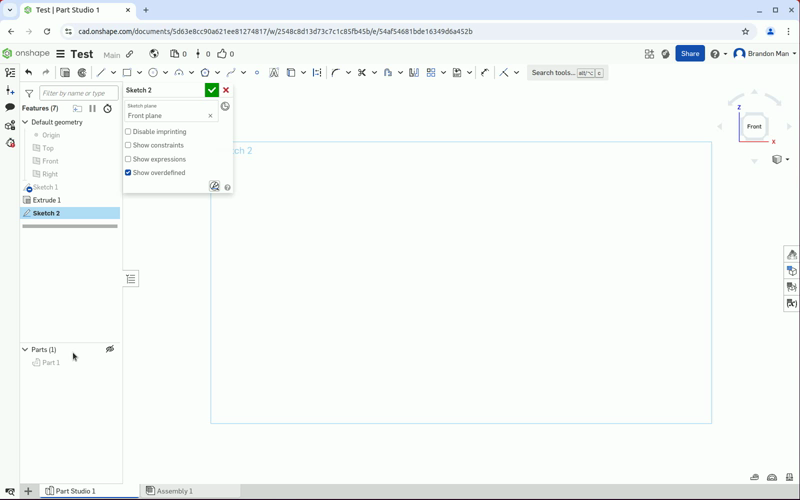
key(l)
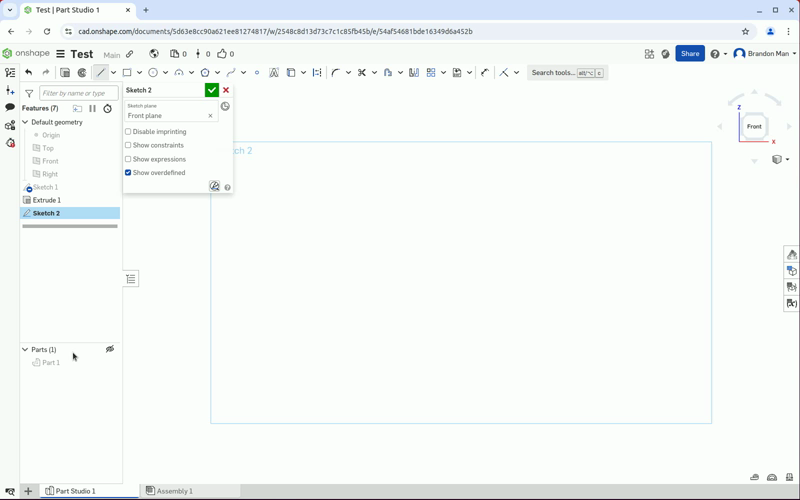
key_down(shift)
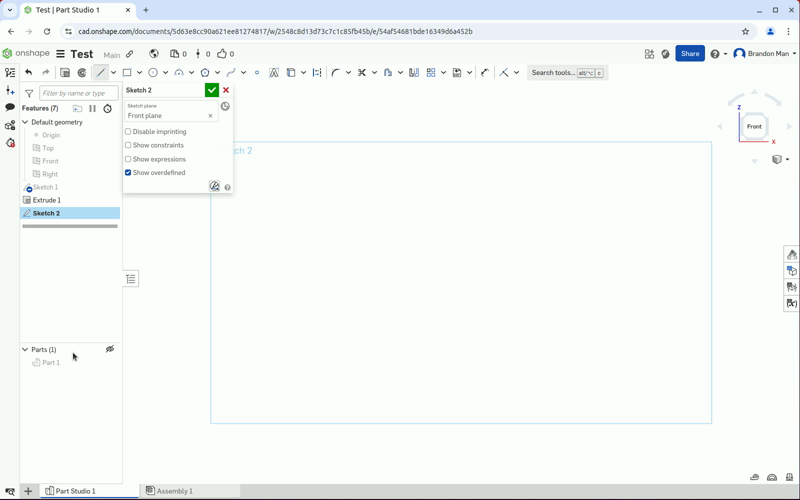
mouse_move(516, 207)
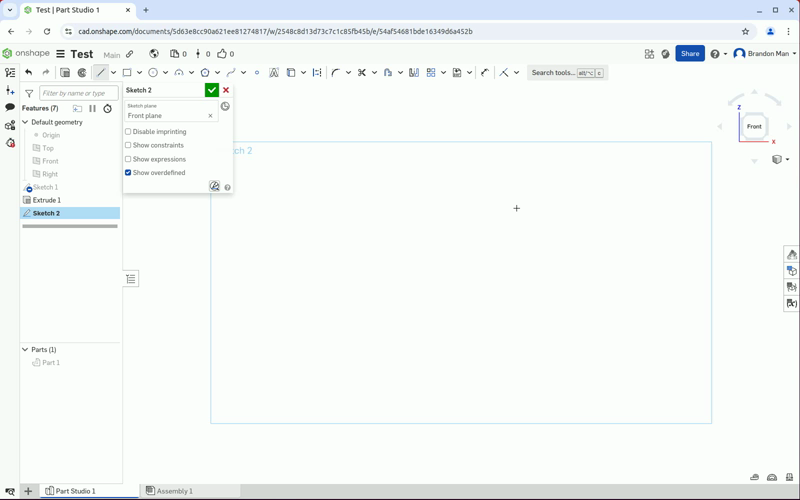
click(516, 207)
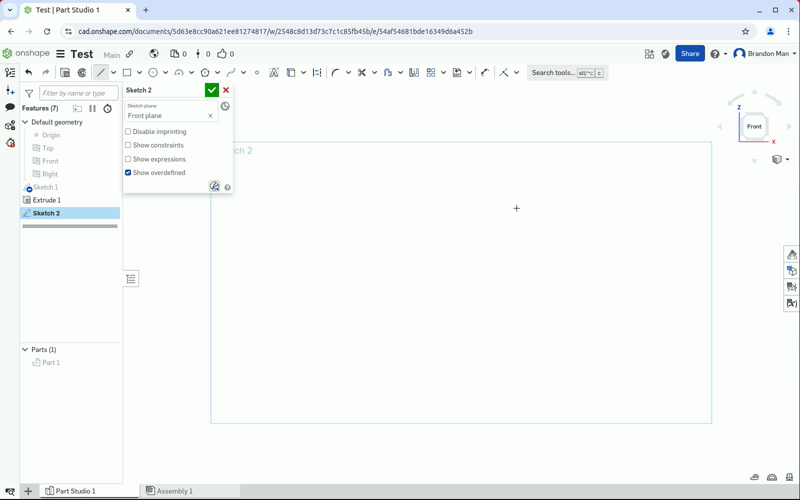
key_up(shift)
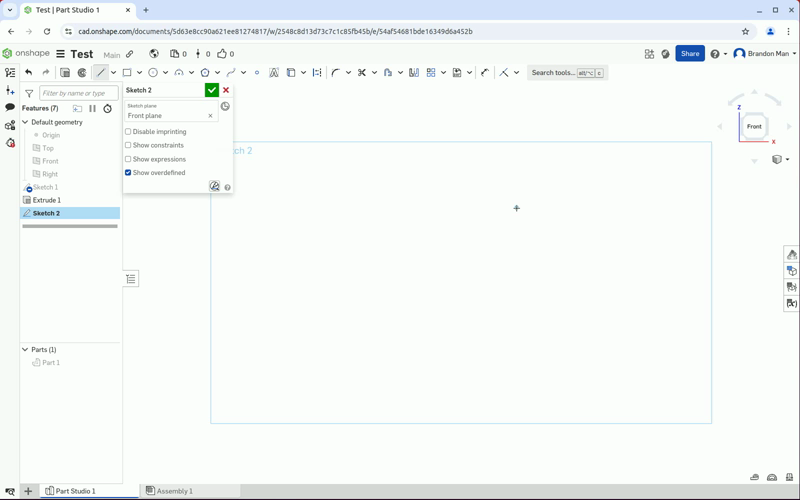
key_down(shift)
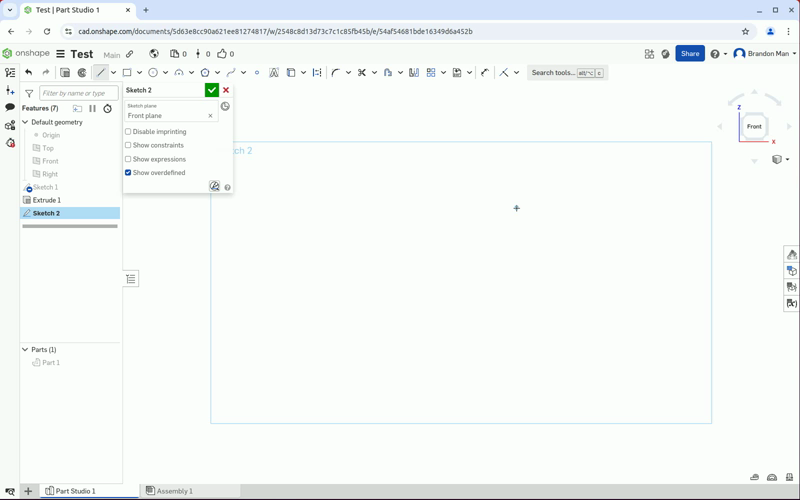
mouse_move(573, 283)
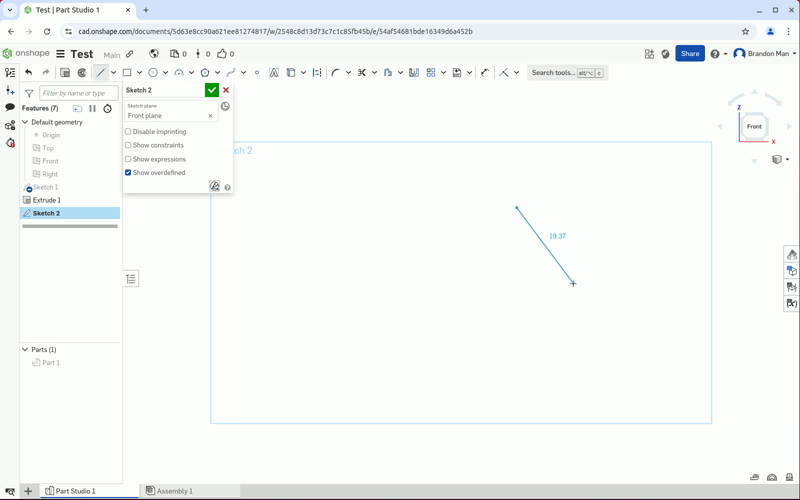
click(573, 283)
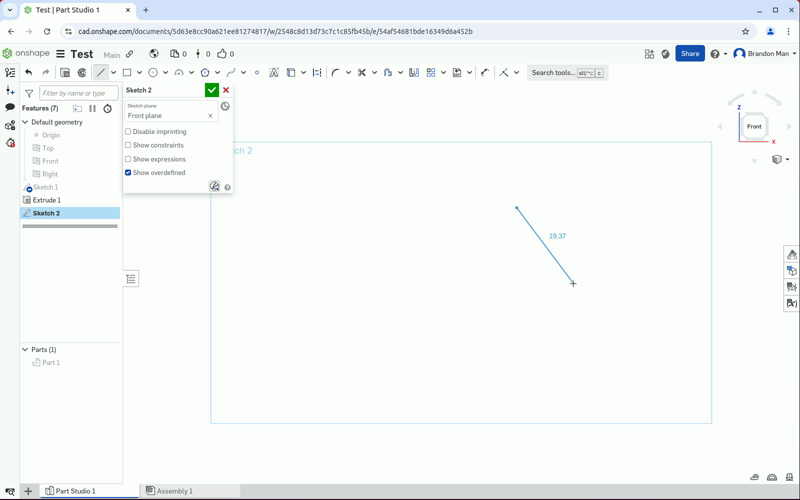
key_up(shift)
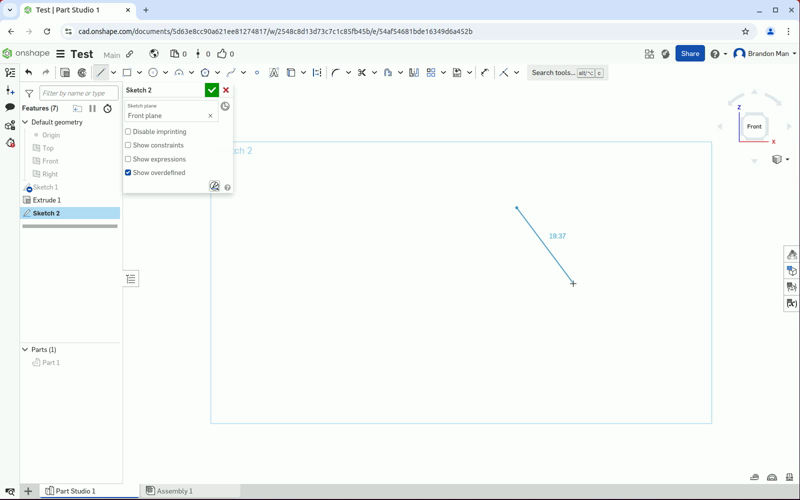
key_down(shift)
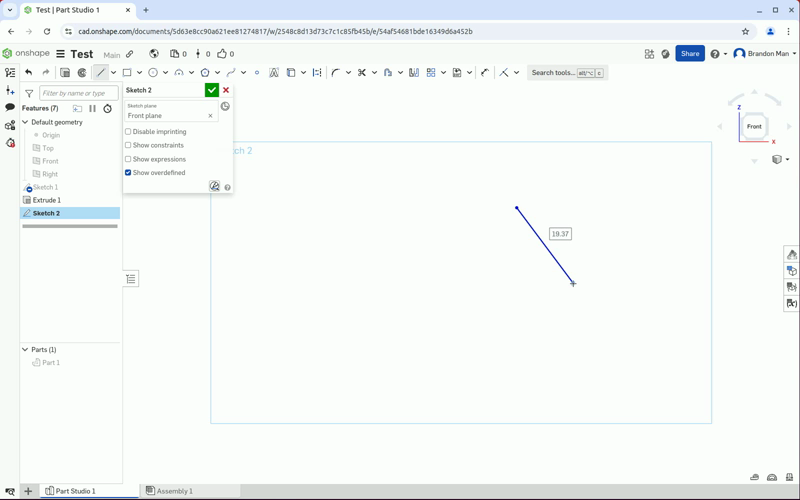
mouse_move(573, 207)
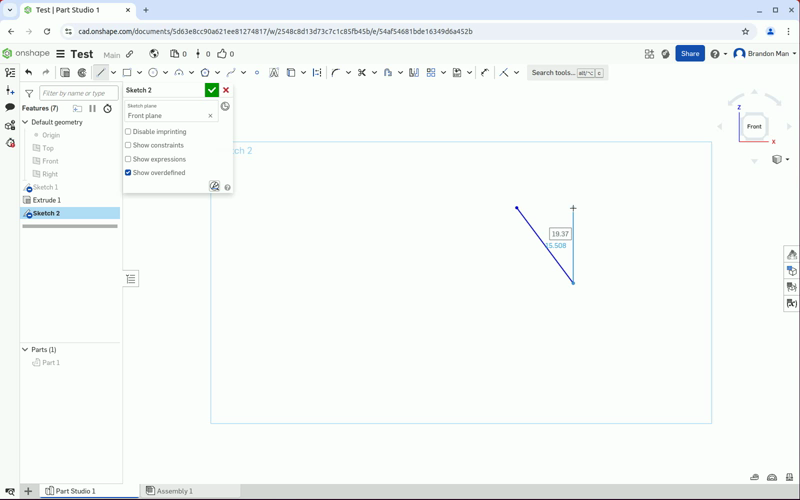
click(573, 207)
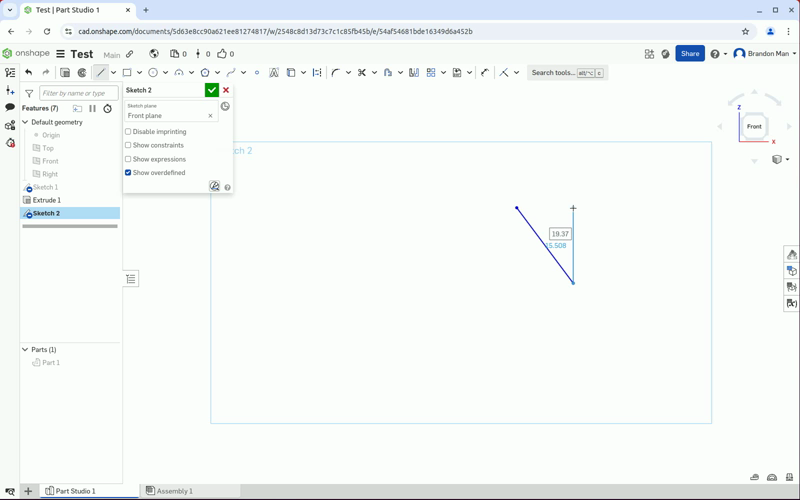
key_up(shift)
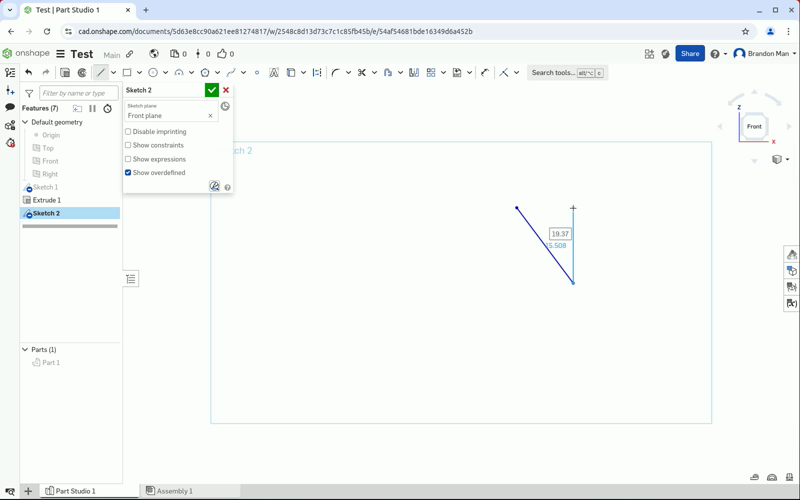
mouse_move(589, 207)
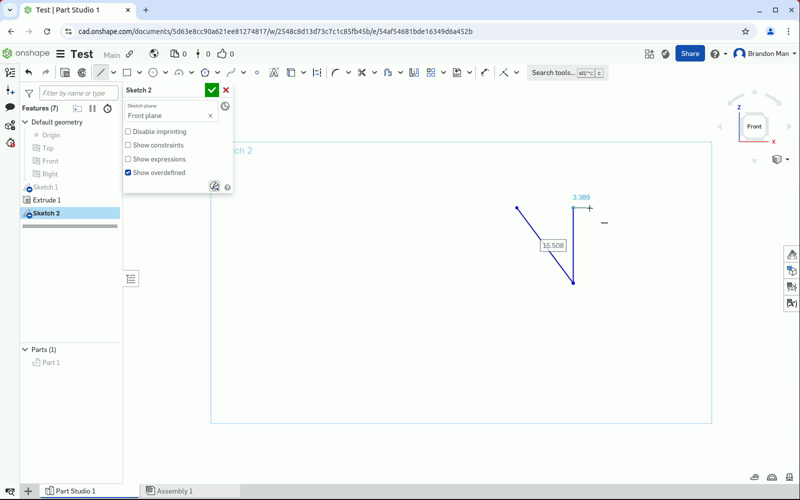
key_down(shift)
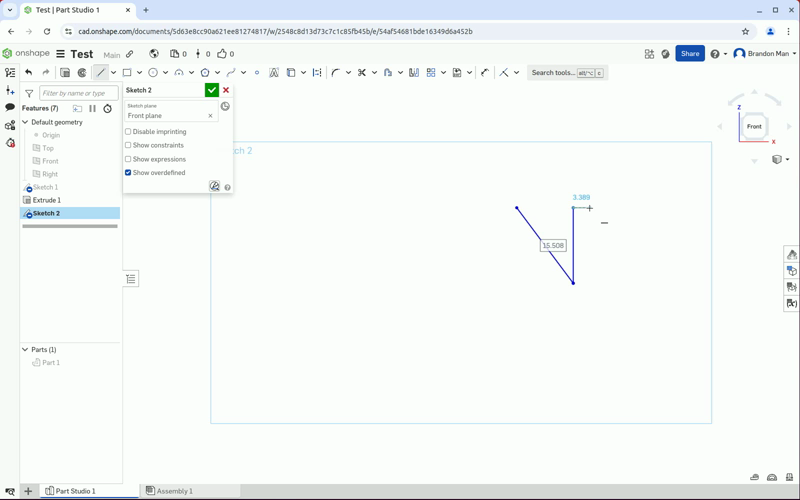
mouse_move(516, 207)
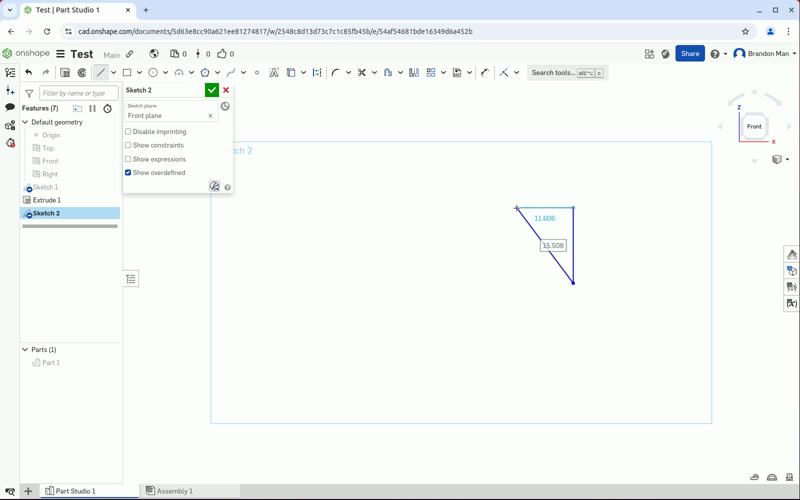
key_up(shift)
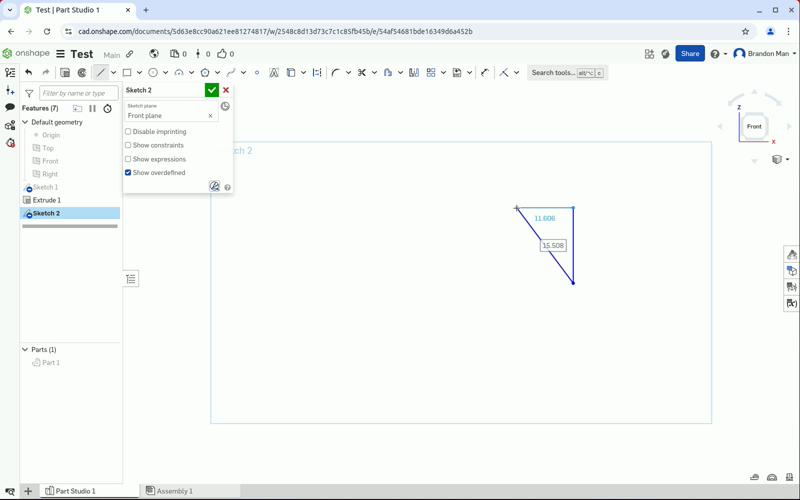
click(516, 207)
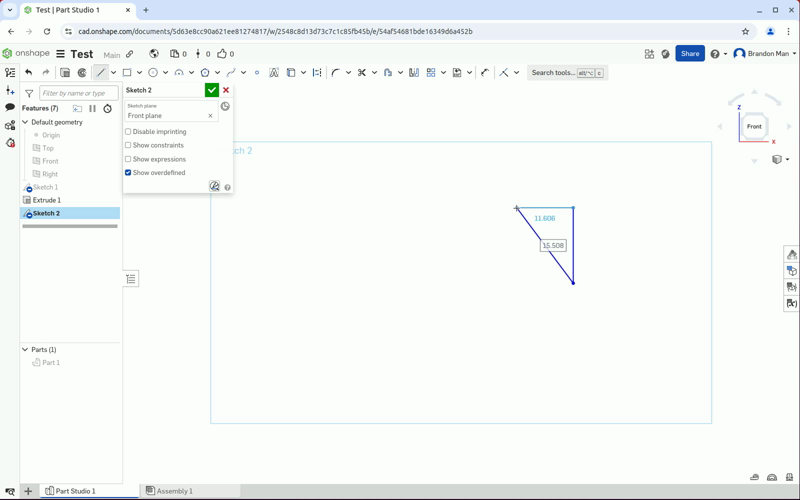
key(esc)
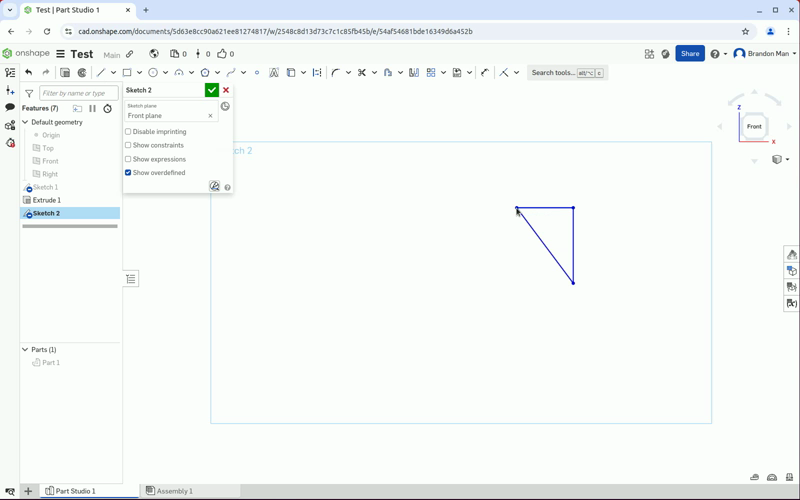
mouse_move(566, 240)
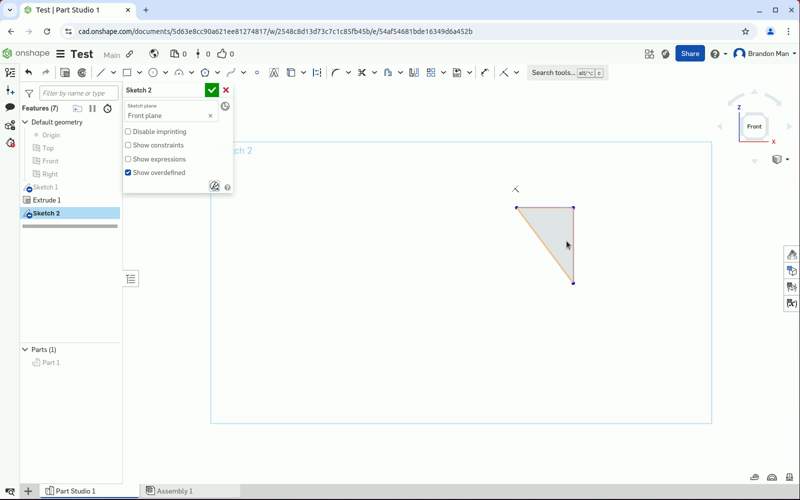
click(566, 240)
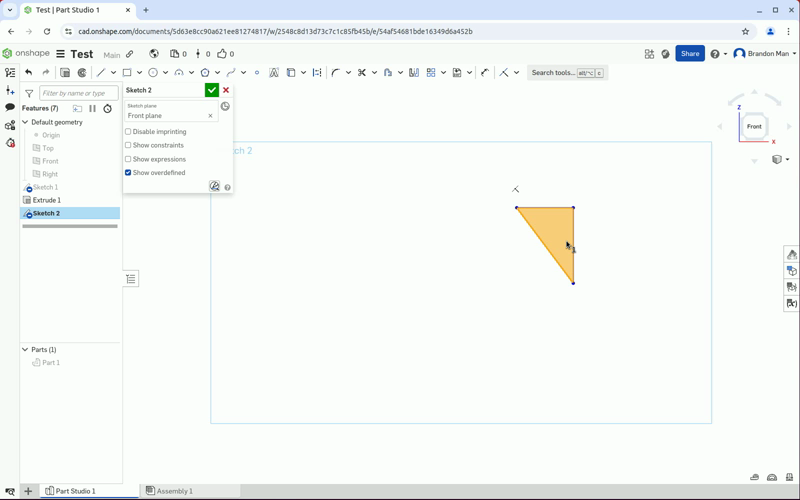
mouse_move(73, 352)
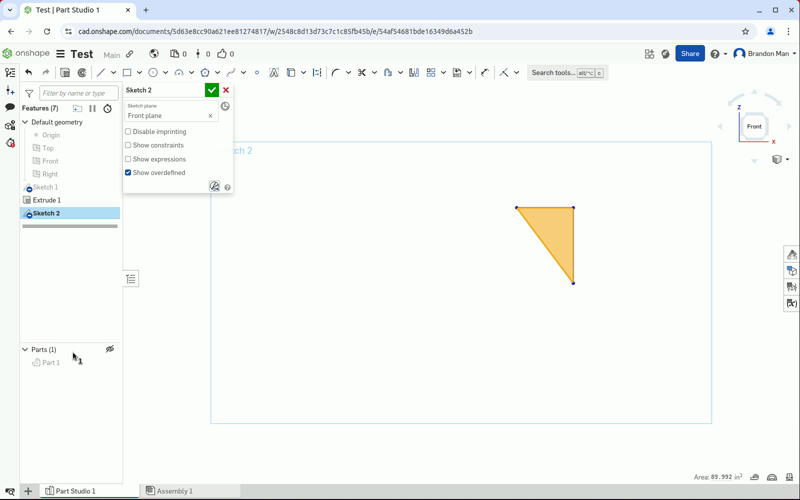
key(shift+y)
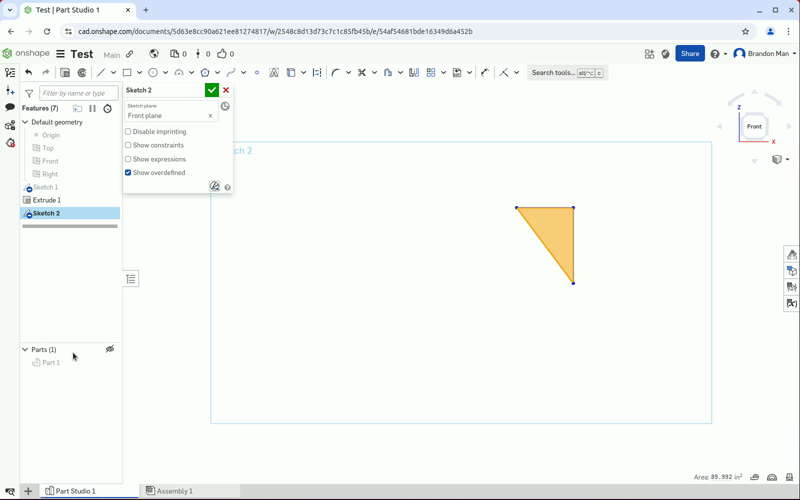
key(shift+e)
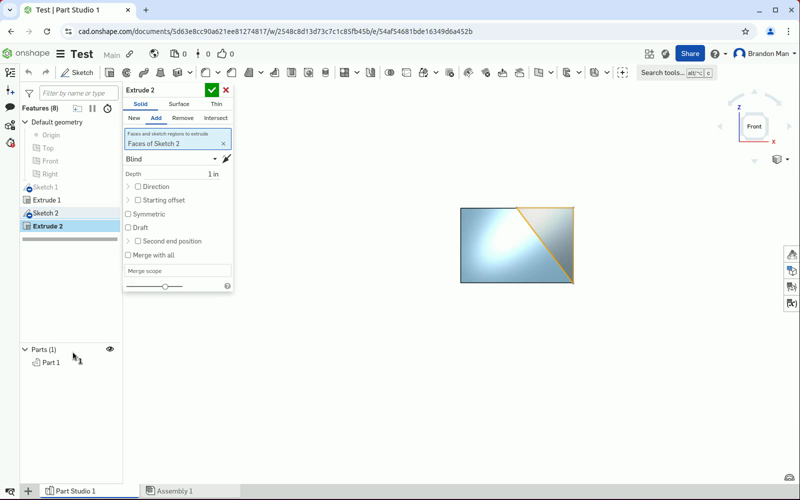
mouse_move(143, 106)
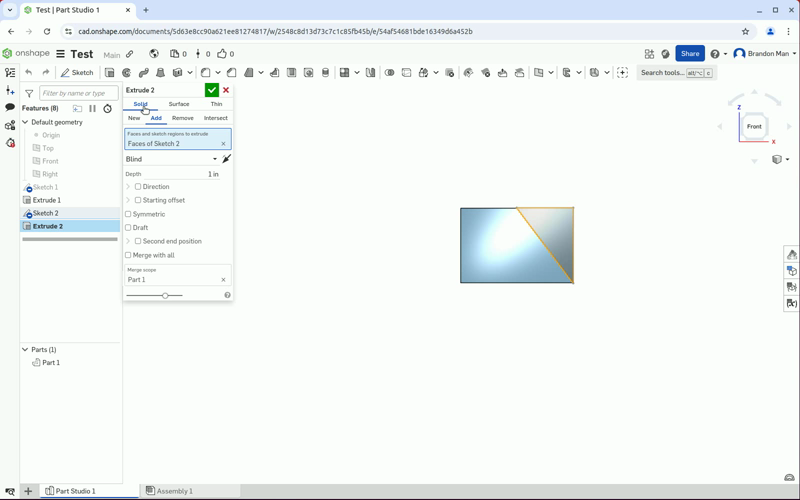
click(143, 106)
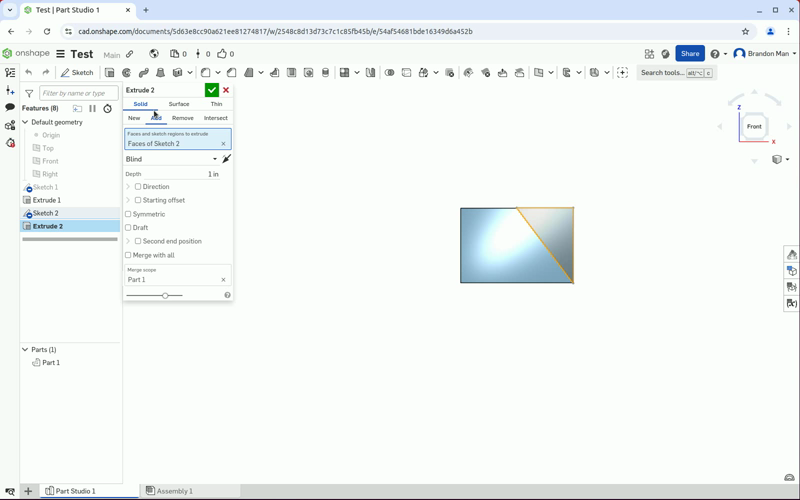
mouse_move(186, 120)
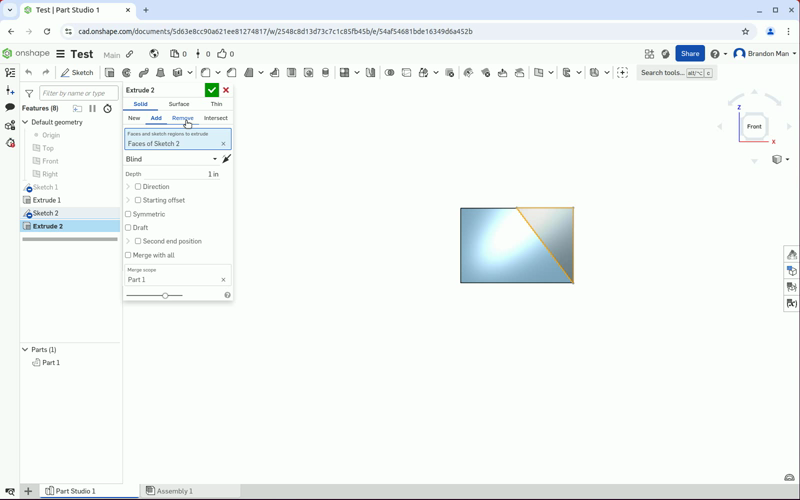
click(186, 120)
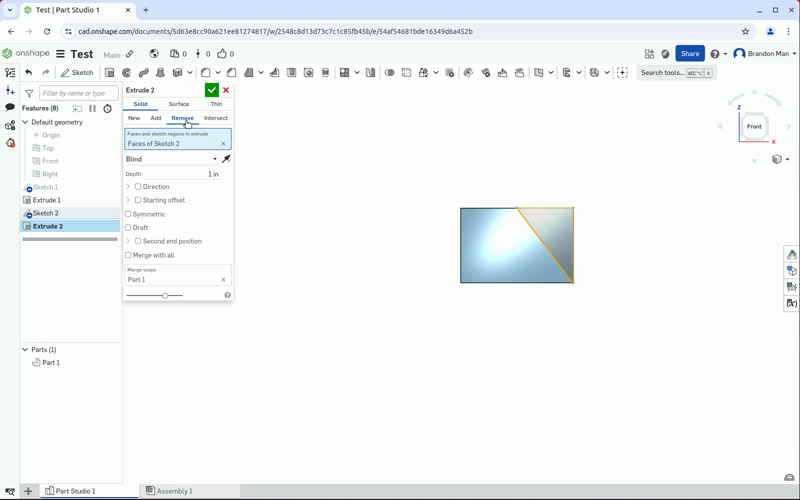
key(tab, 4)
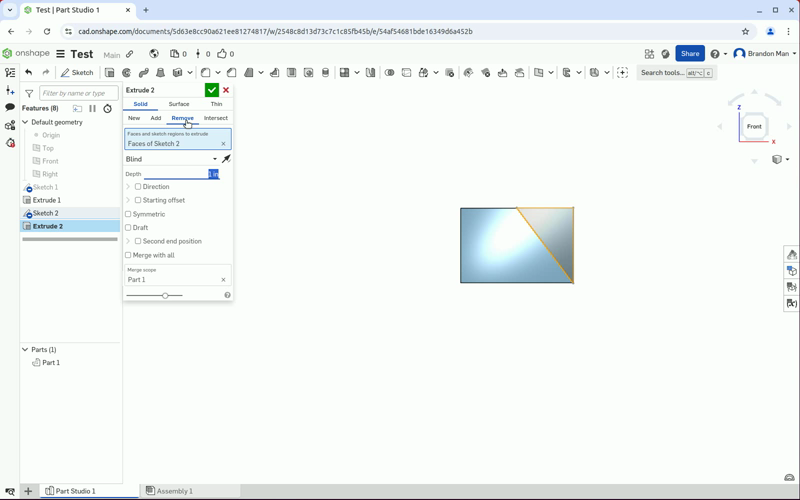
text(61.622)
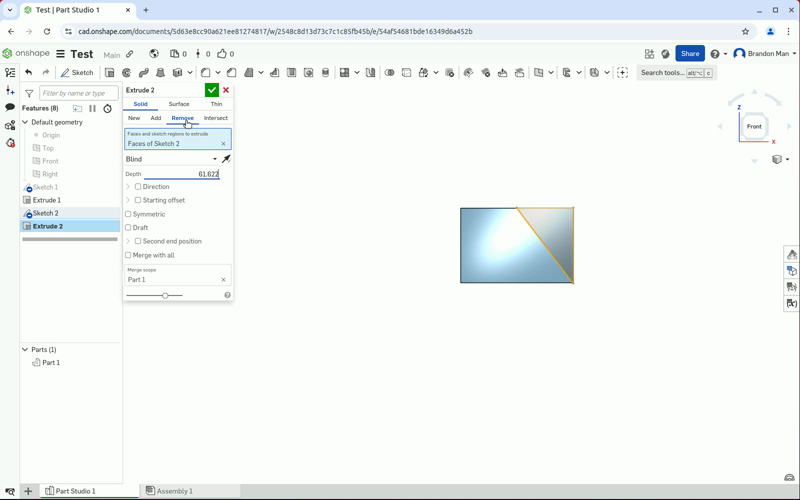
key(tab, 3)
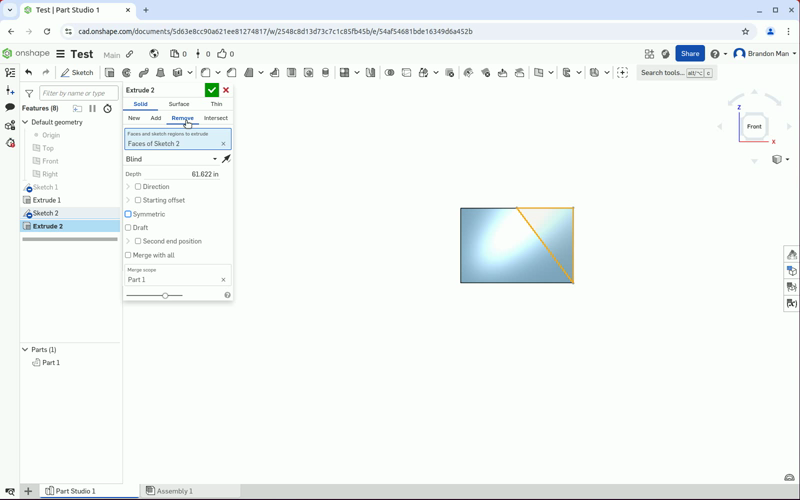
key(space)
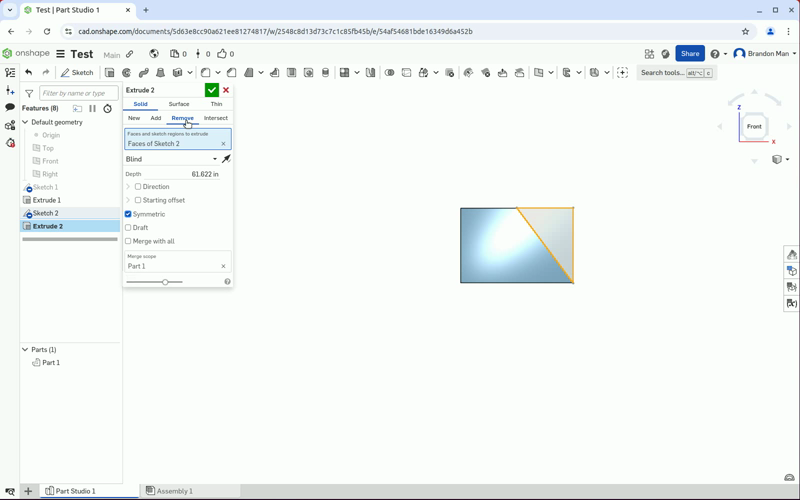
key(tab, 2)
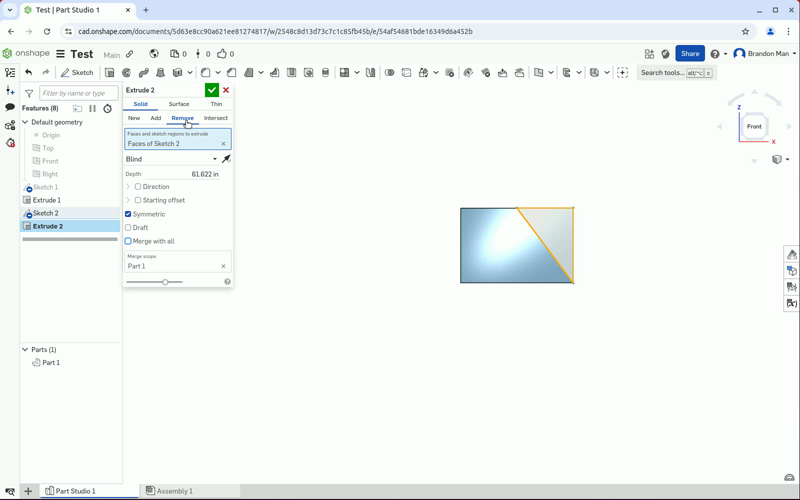
key(space)
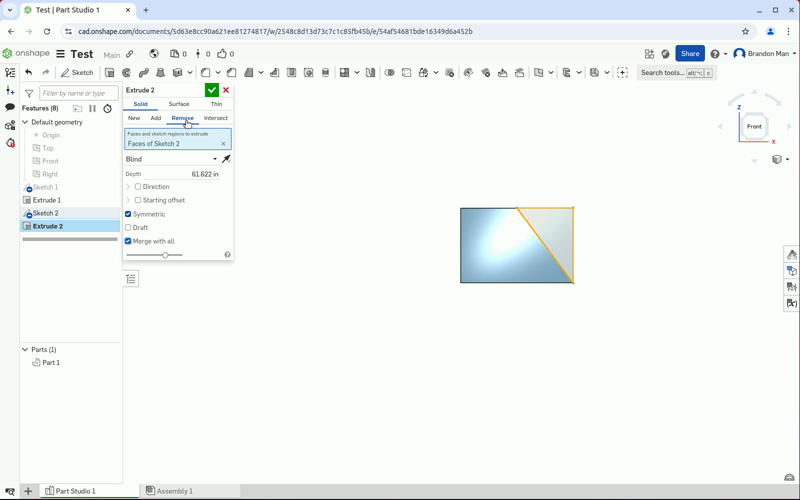
key(enter)
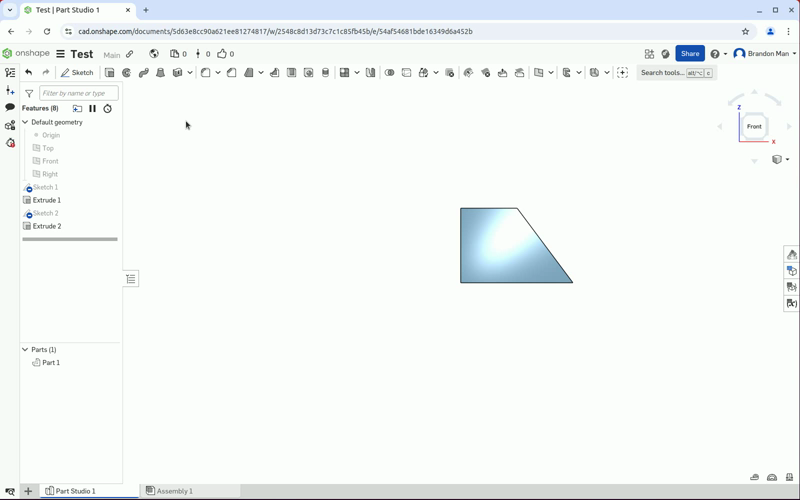
key(shift+h)
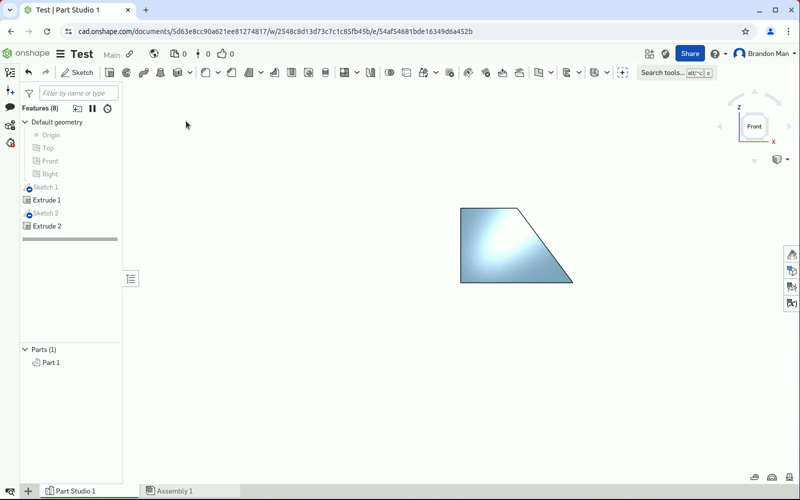
key(shift+h)
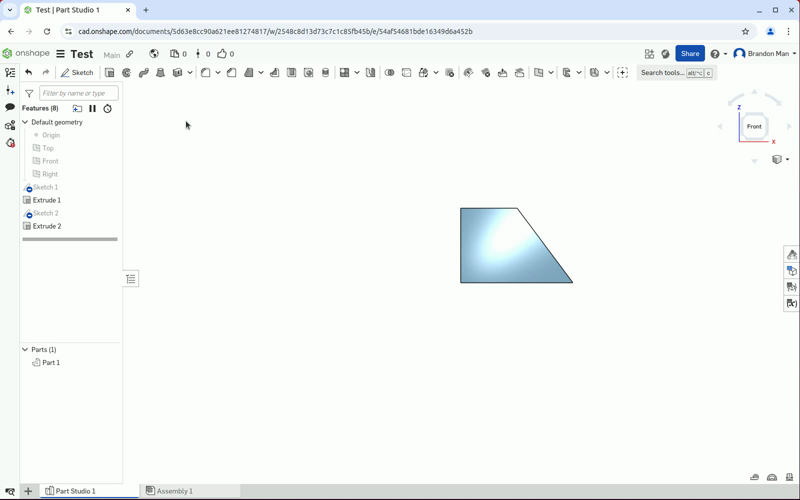
mouse_move(73, 189)
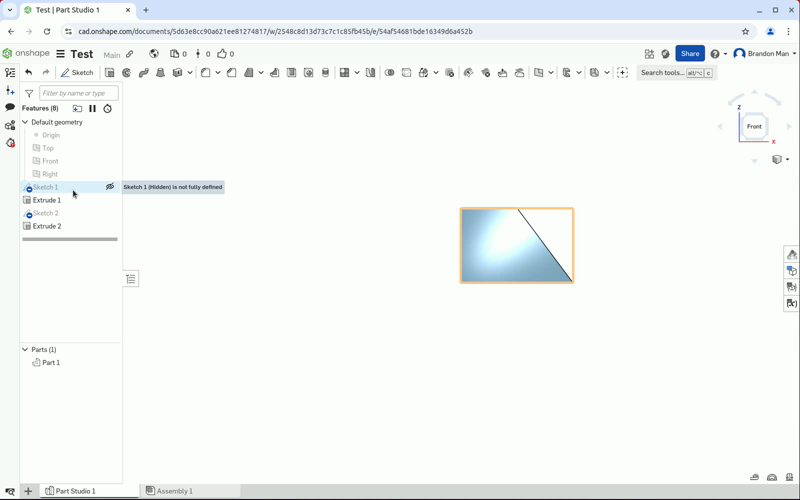
click(73, 189)
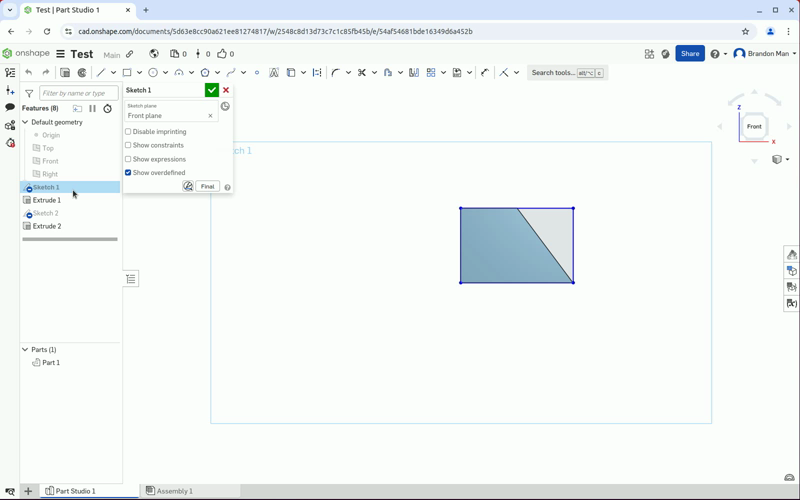
mouse_move(229, 92)
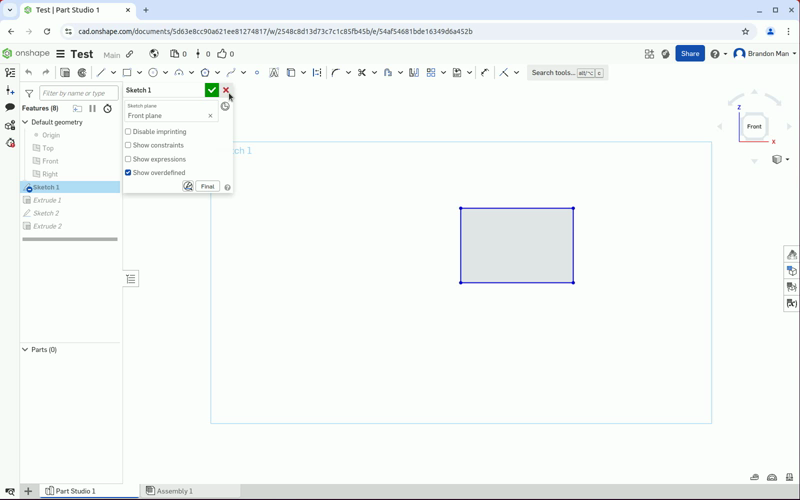
click(229, 92)
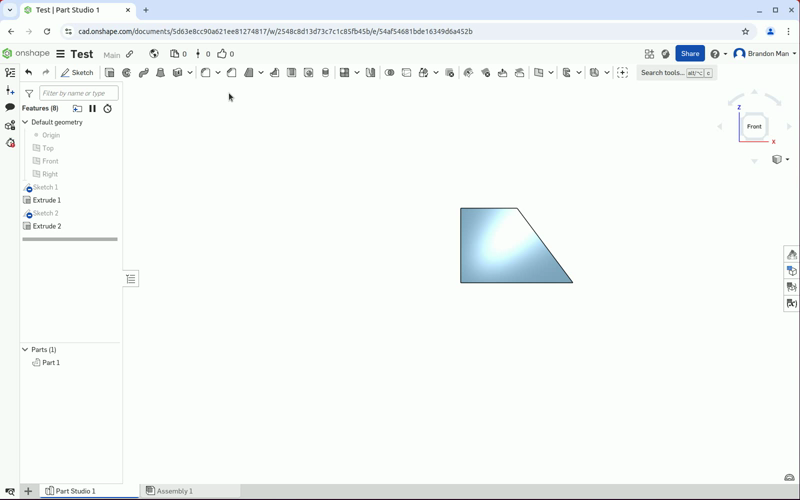
mouse_move(73, 352)
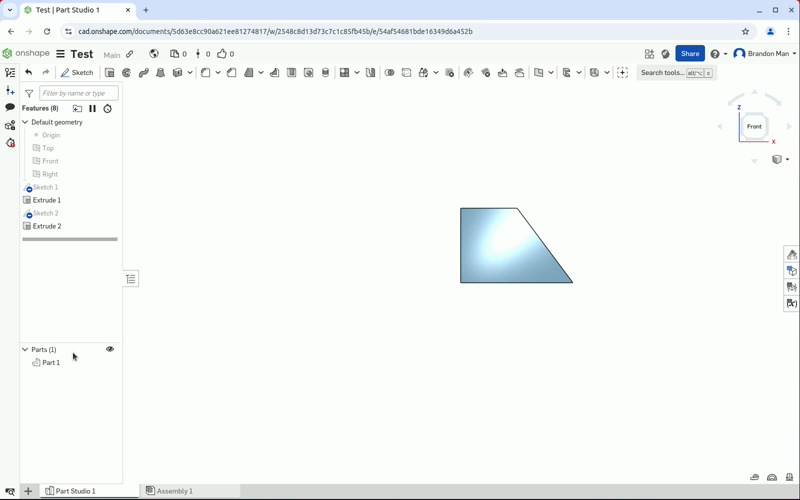
key(y)
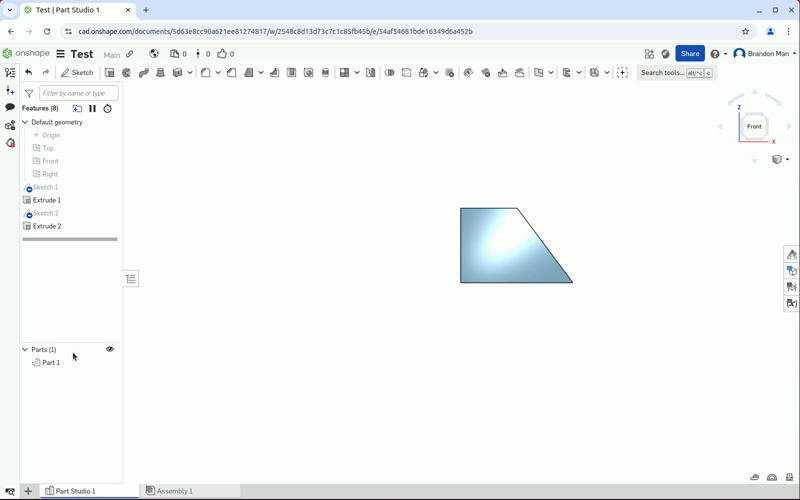
key(shift+p)
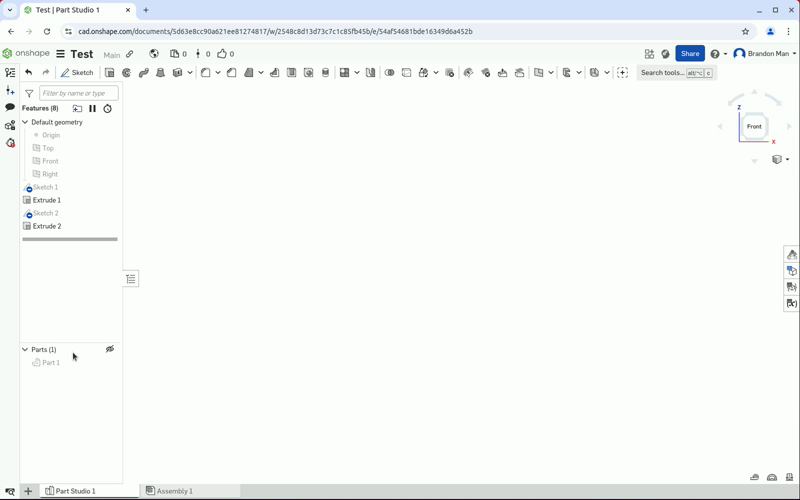
key(space)
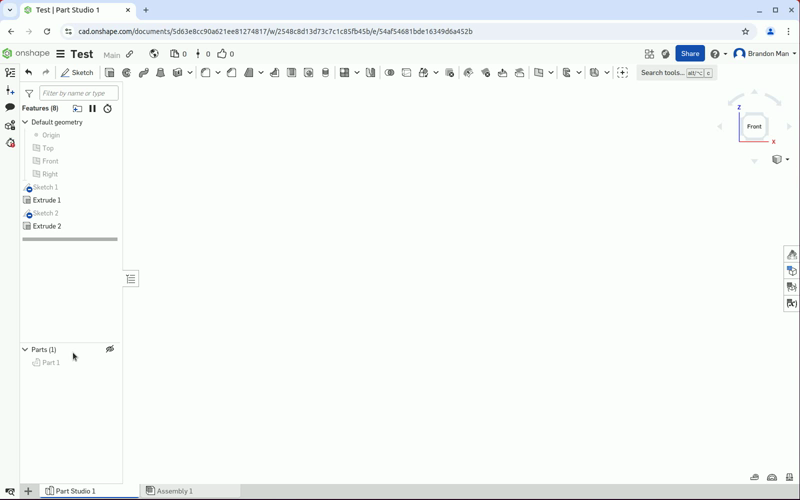
key_down(shift)
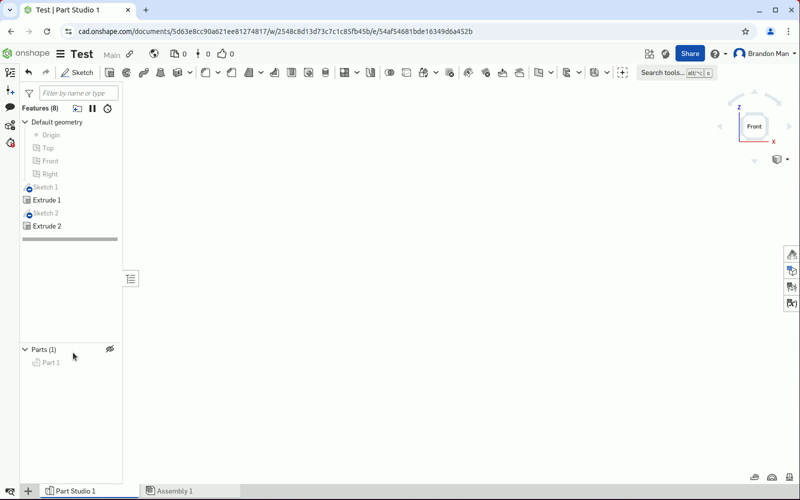
key(left)
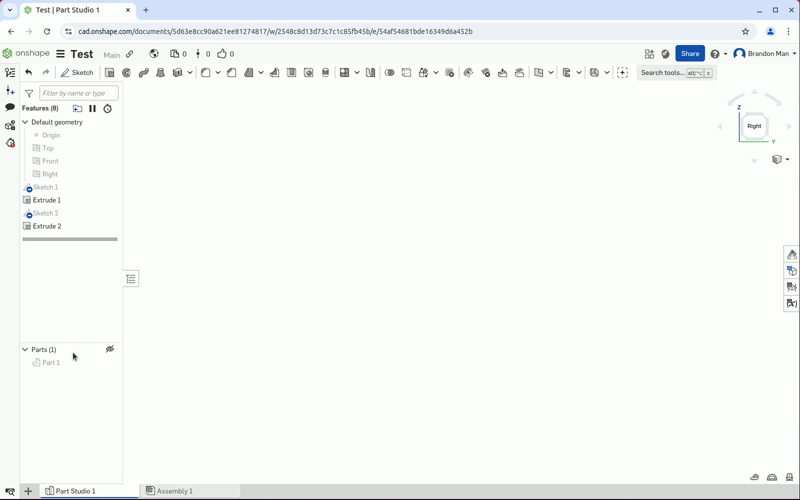
key_up(shift)
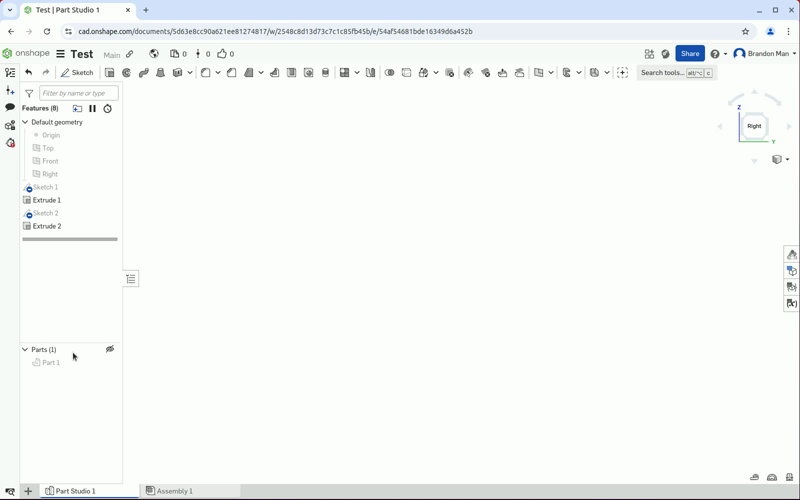
mouse_move(73, 352)
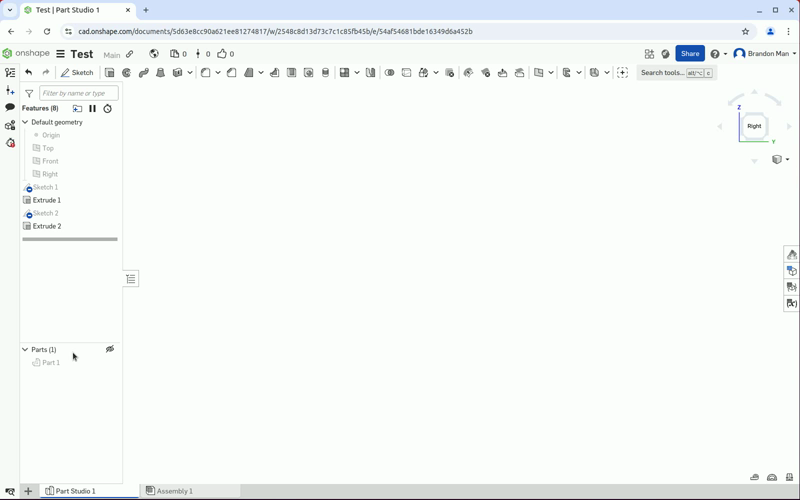
key(shift+y)
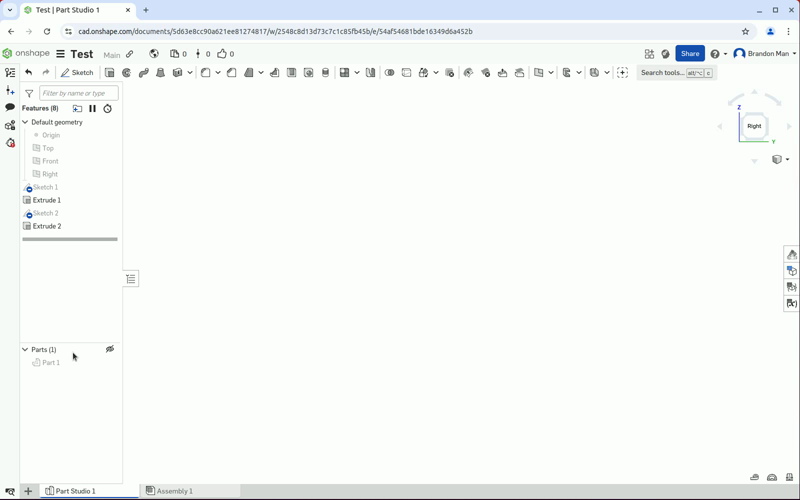
key(shift+s)
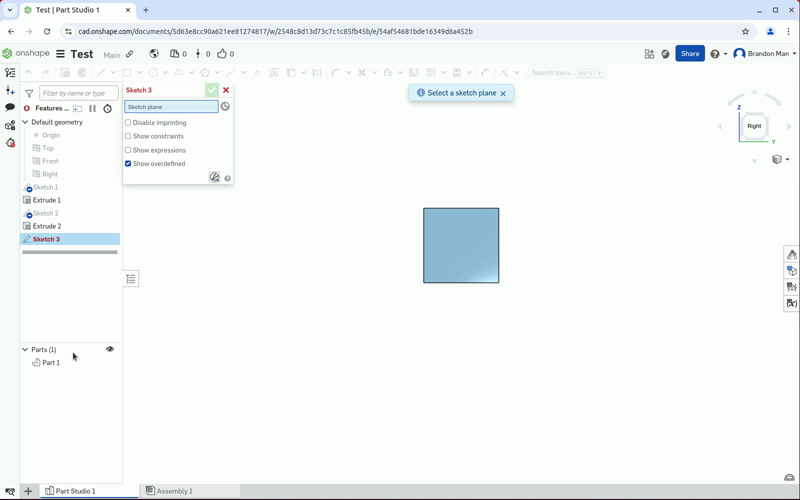
mouse_move(73, 176)
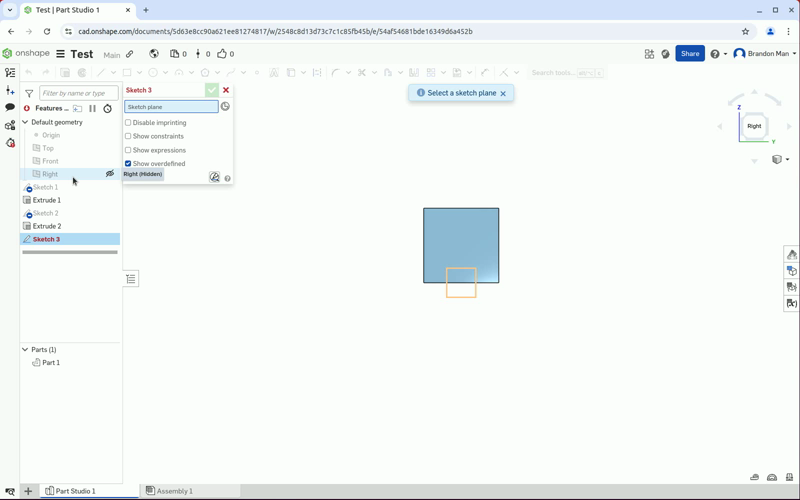
click(73, 176)
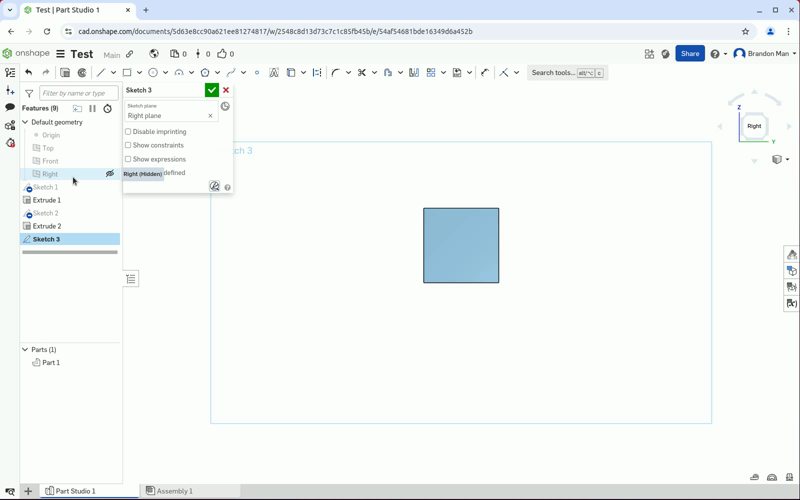
mouse_move(73, 352)
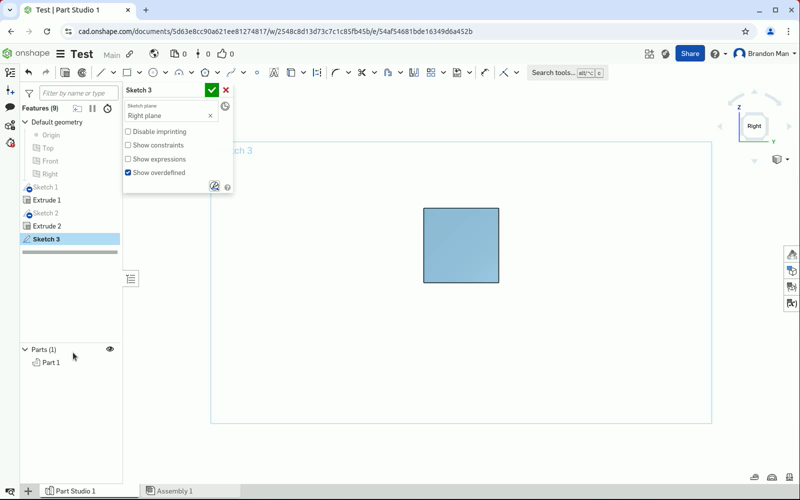
key(y)
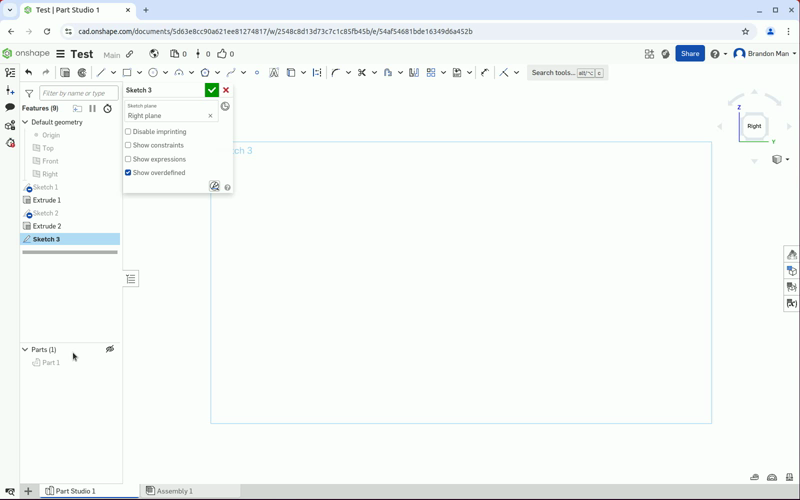
key(l)
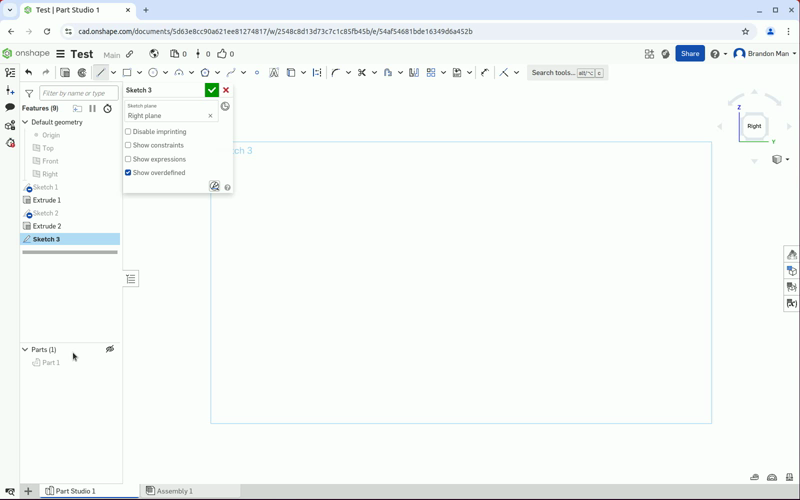
key_down(shift)
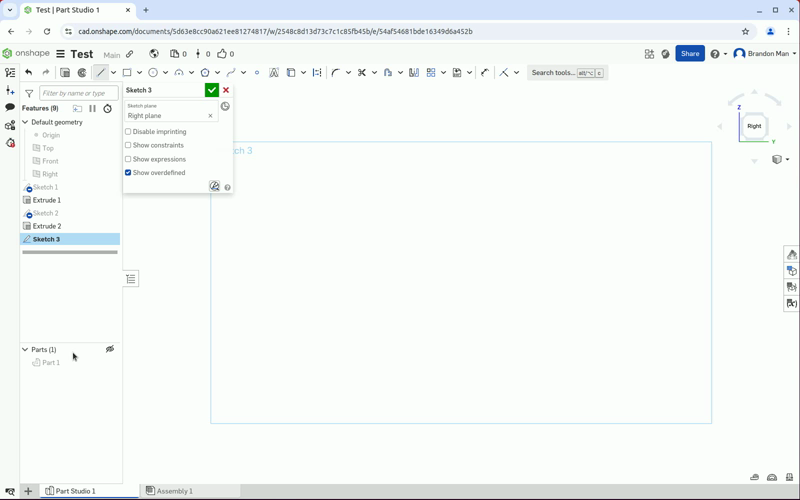
mouse_move(441, 245)
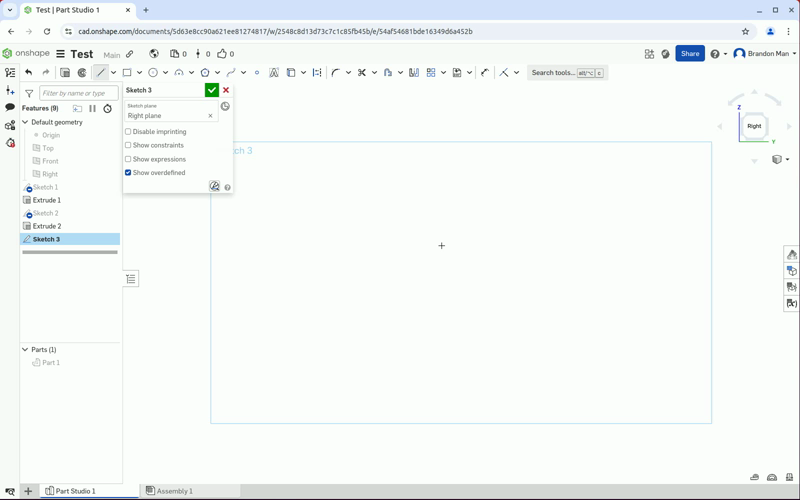
click(441, 245)
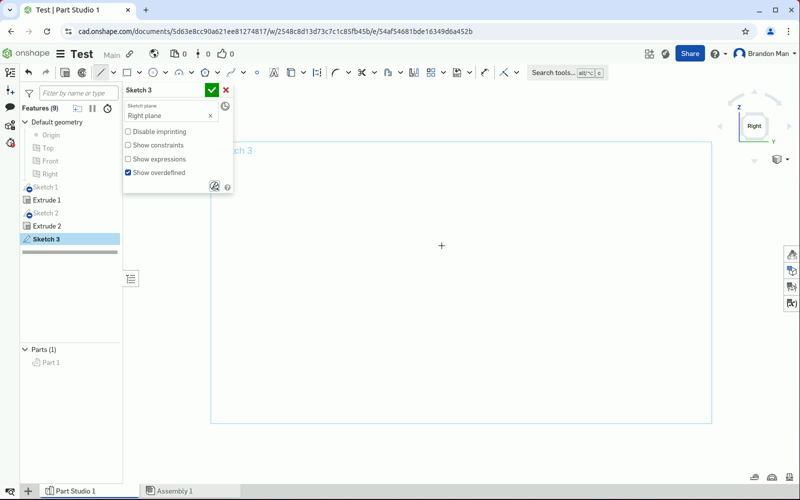
key_up(shift)
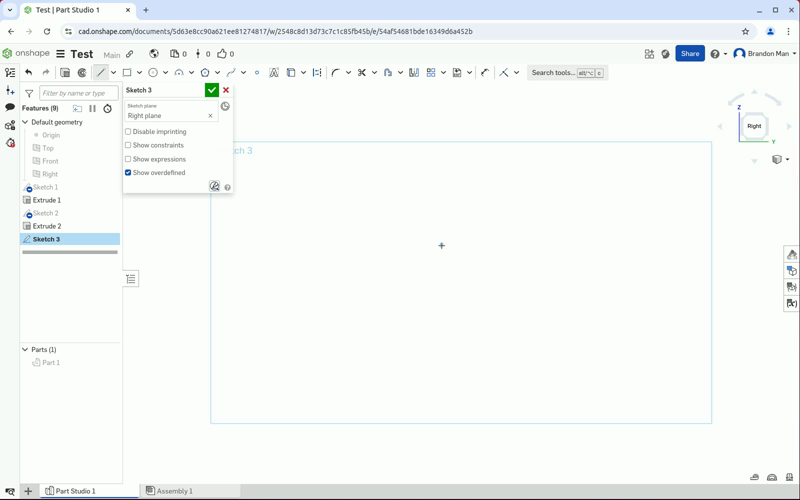
key_down(shift)
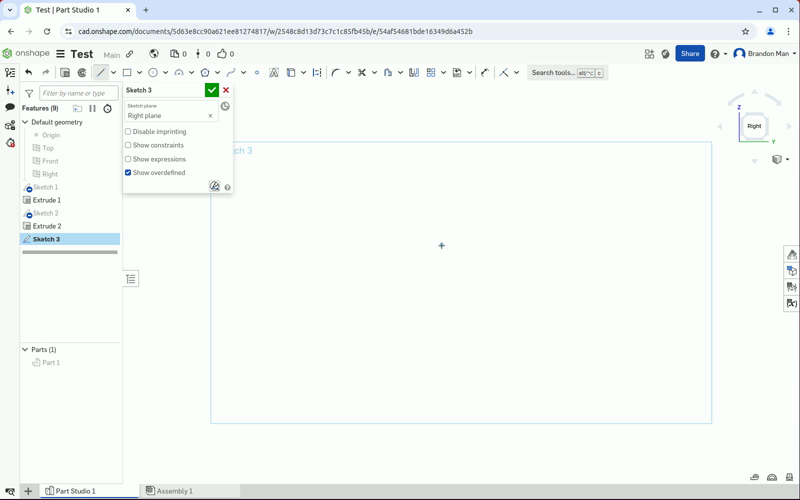
mouse_move(471, 245)
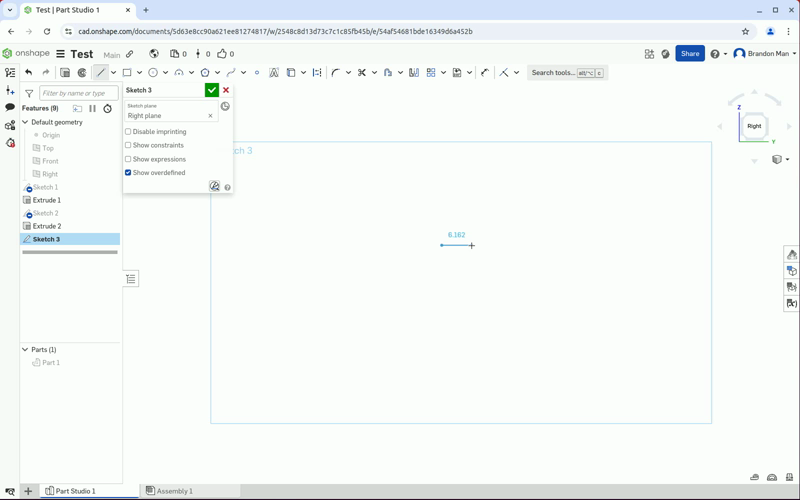
mouse_move(480, 245)
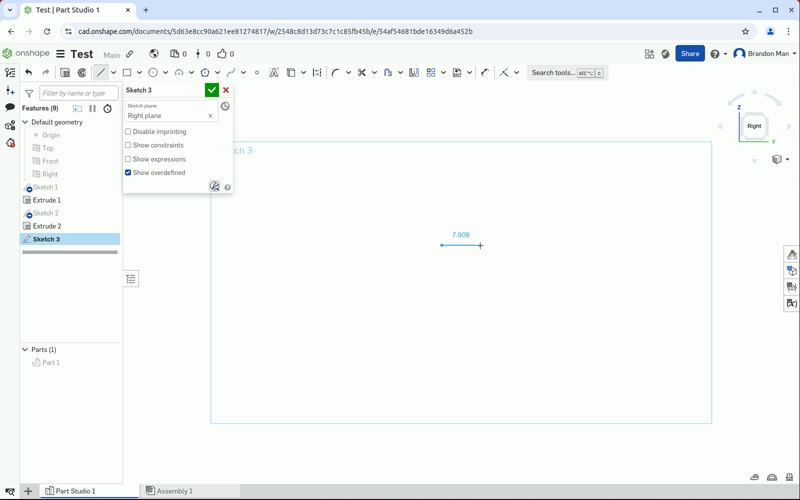
click(480, 245)
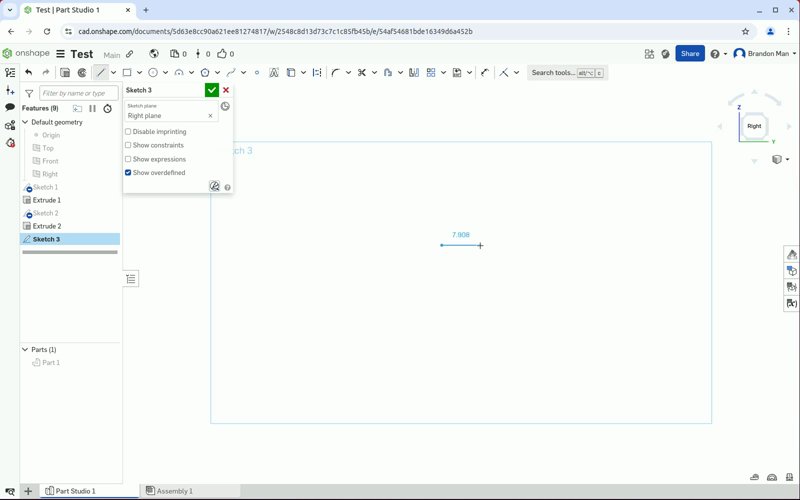
key_up(shift)
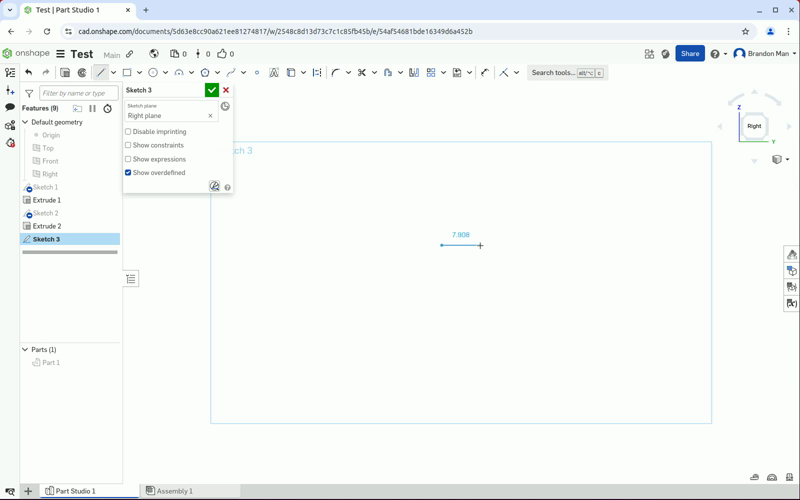
key_down(shift)
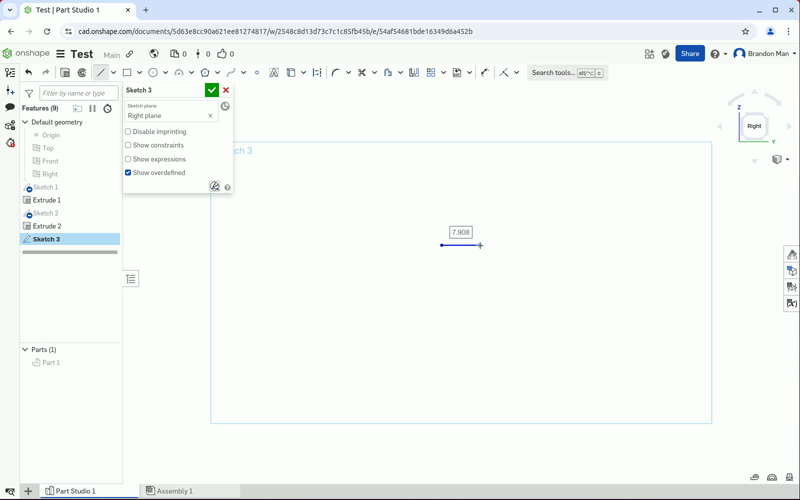
mouse_move(510, 245)
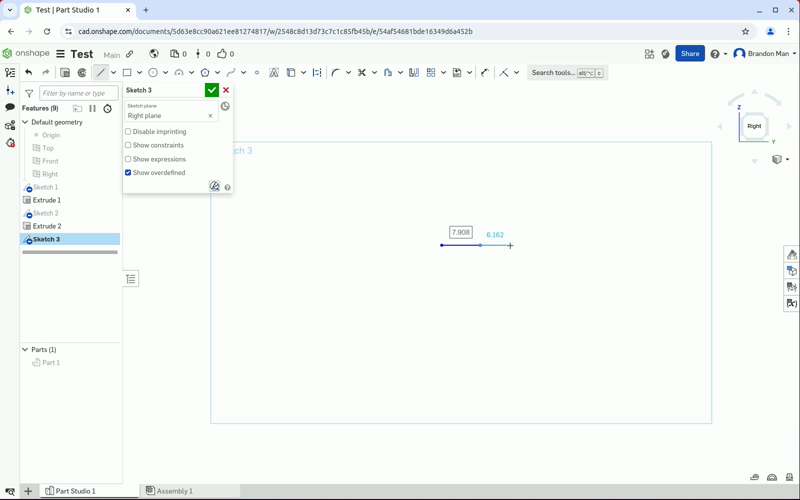
mouse_move(480, 207)
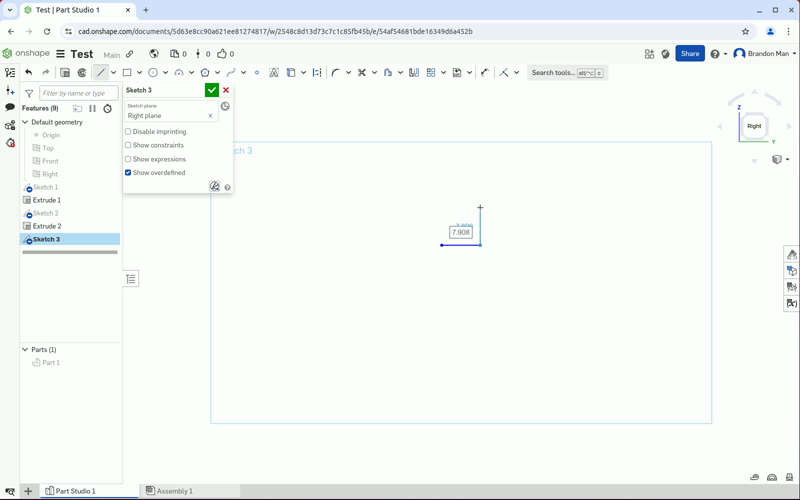
click(480, 207)
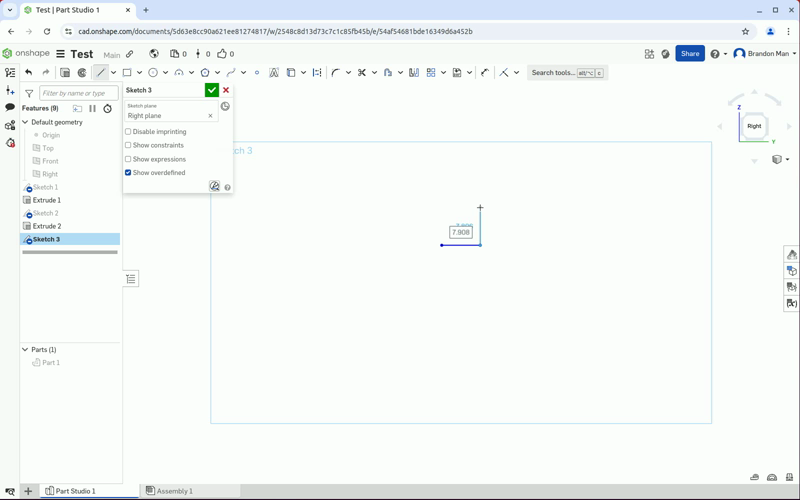
key_up(shift)
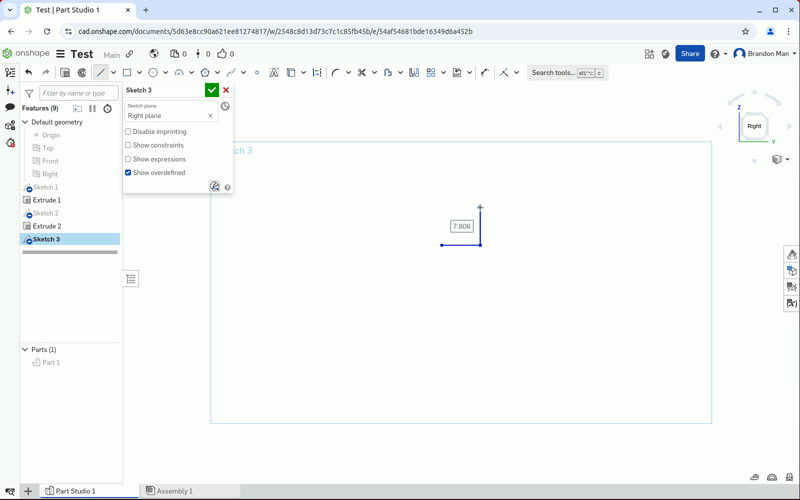
key_down(shift)
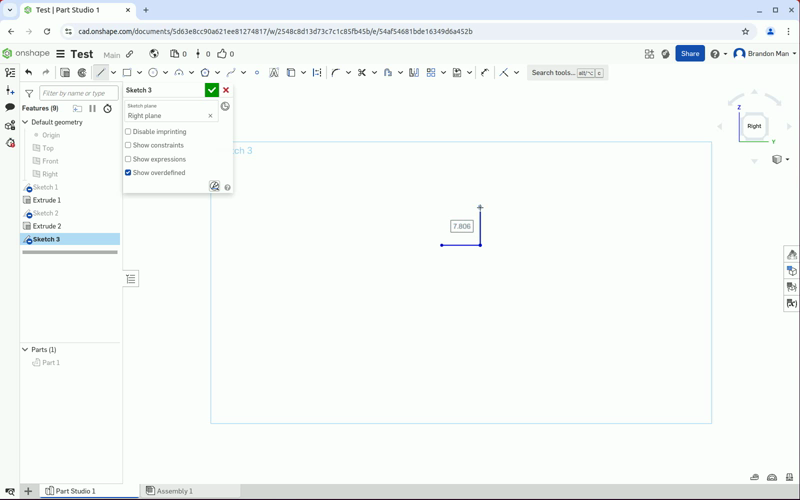
mouse_move(510, 207)
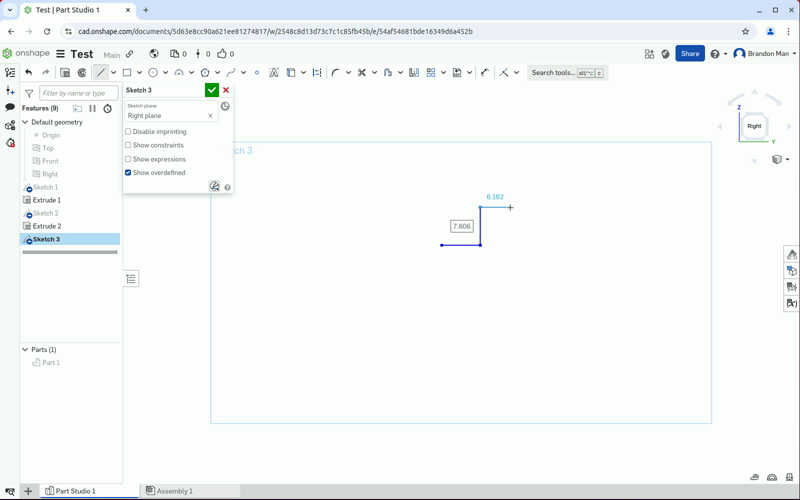
mouse_move(441, 207)
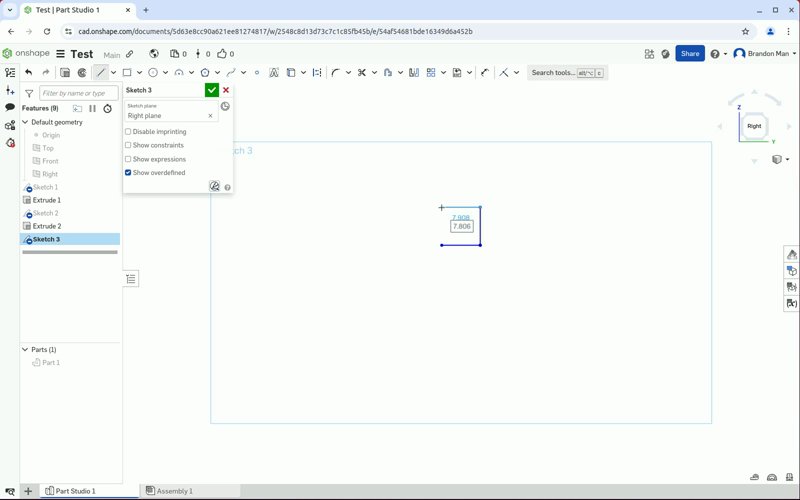
click(441, 207)
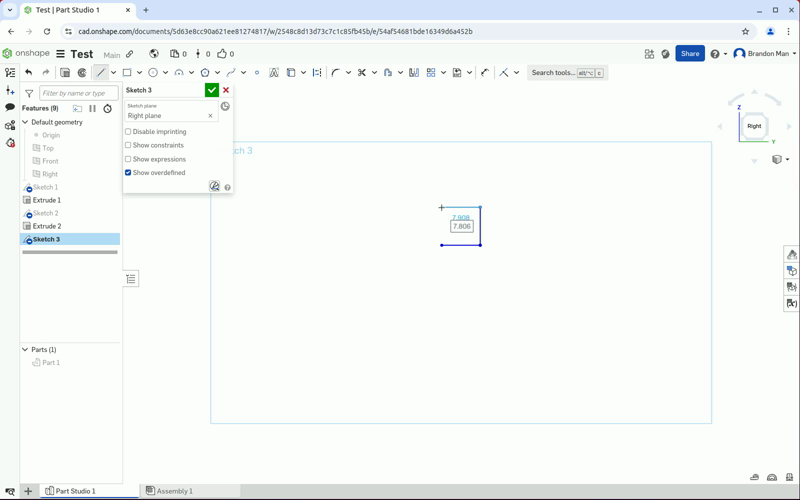
key_up(shift)
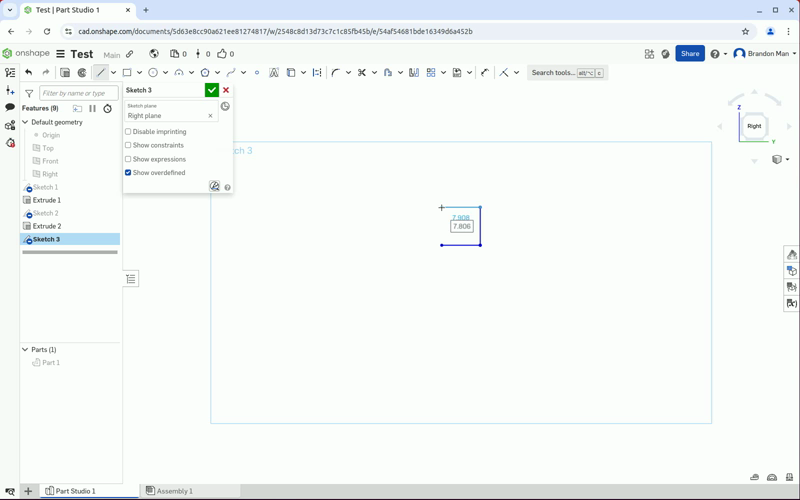
mouse_move(471, 207)
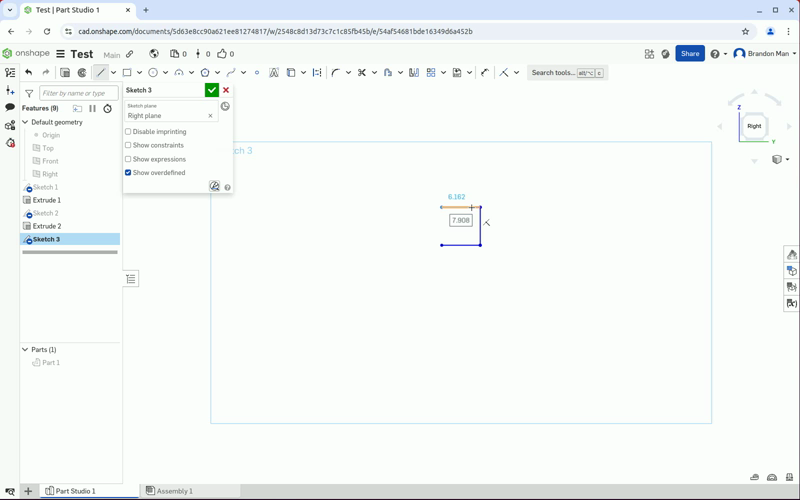
key_down(shift)
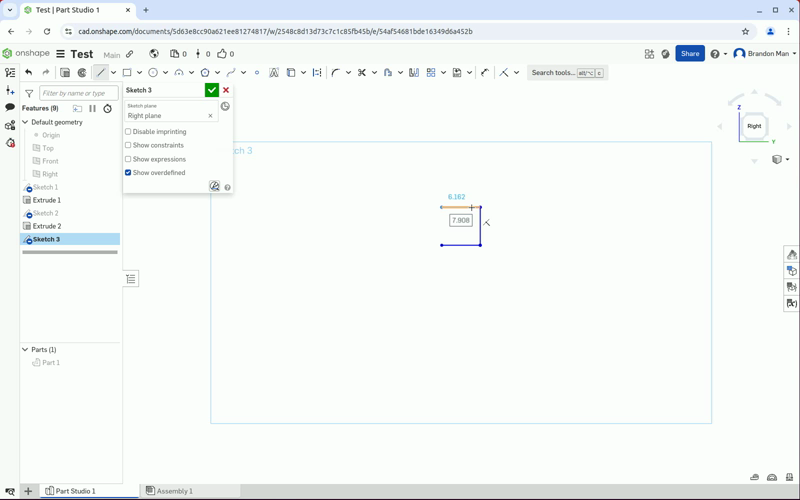
mouse_move(441, 245)
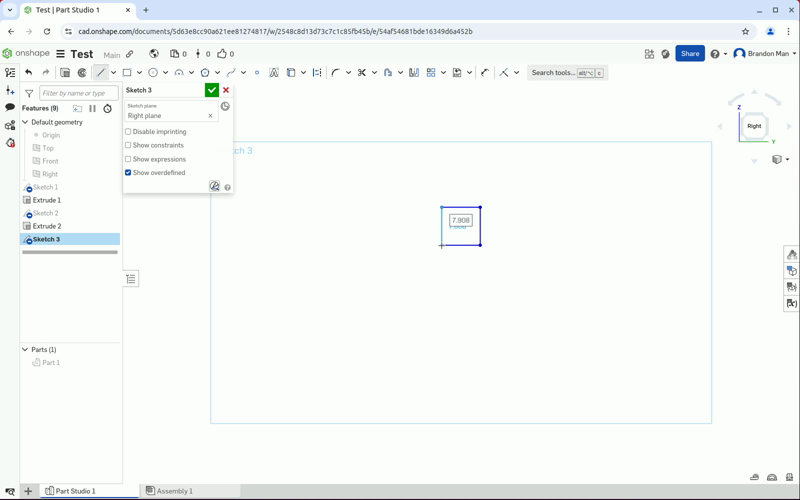
key_up(shift)
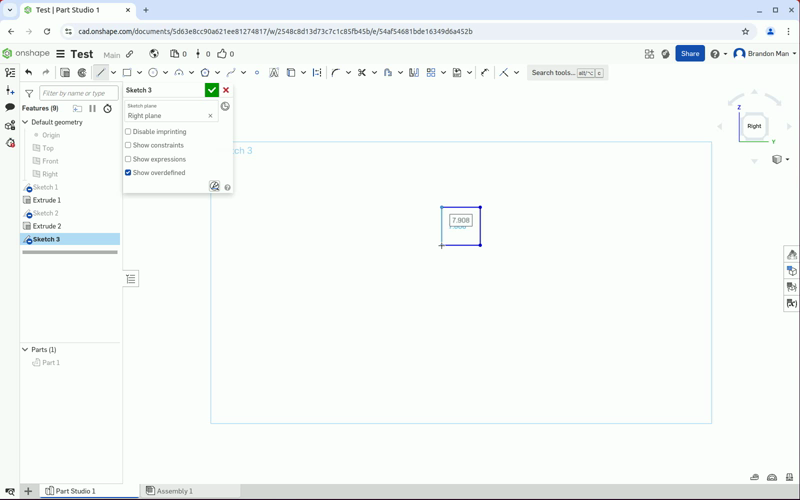
click(441, 245)
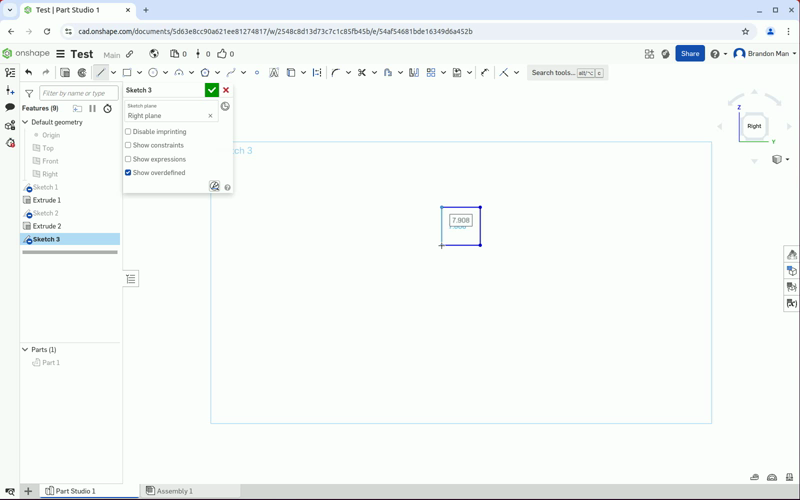
key(esc)
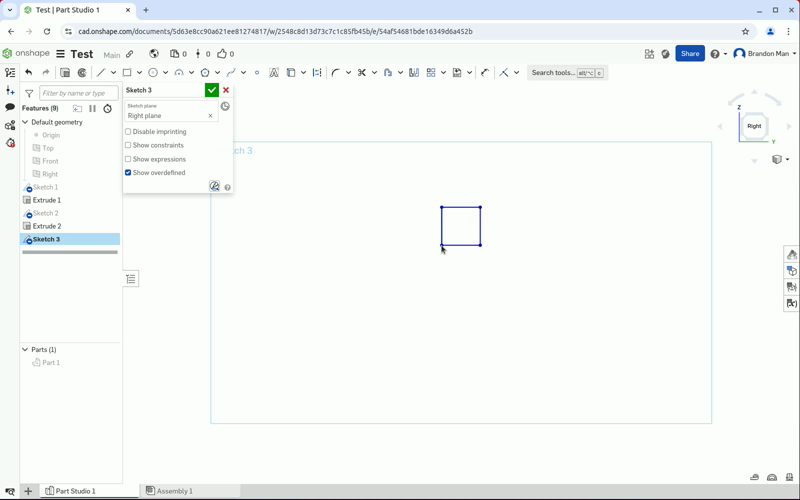
mouse_move(456, 229)
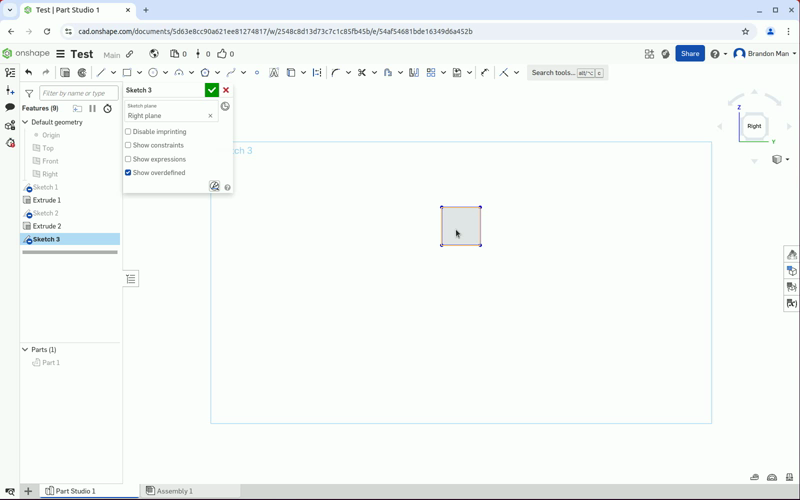
scroll(6)
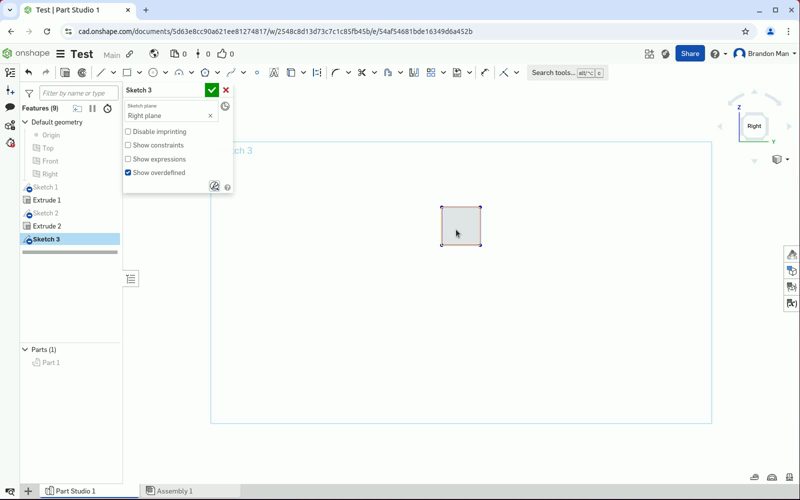
scroll(6)
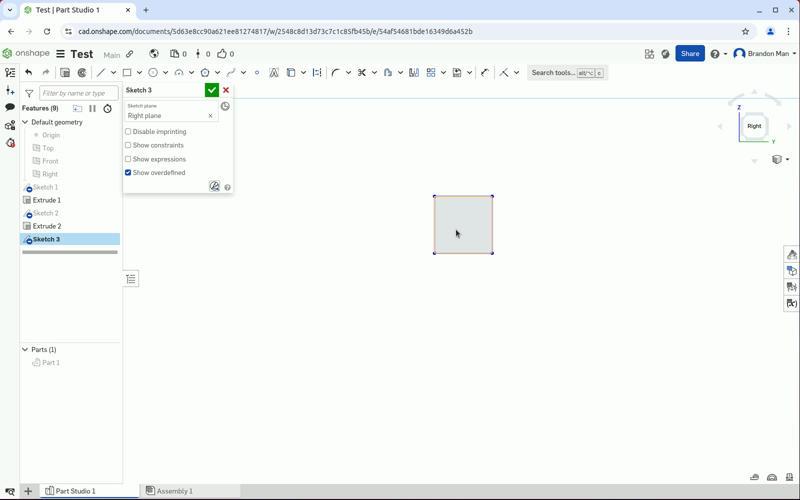
scroll(6)
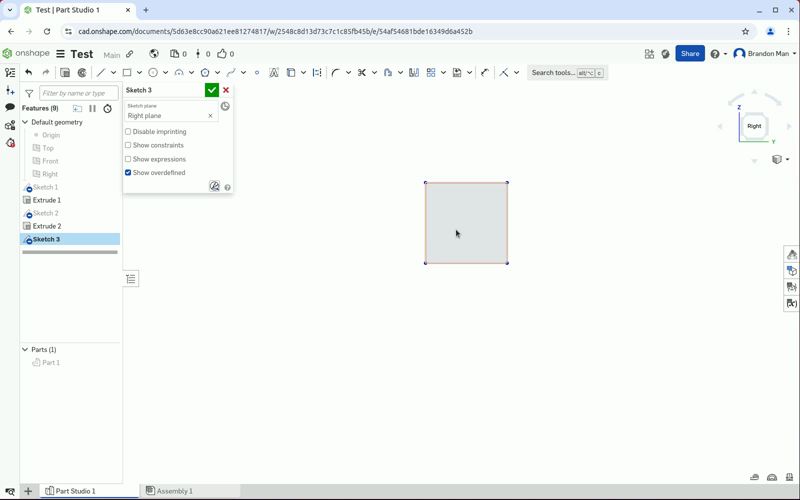
scroll(6)
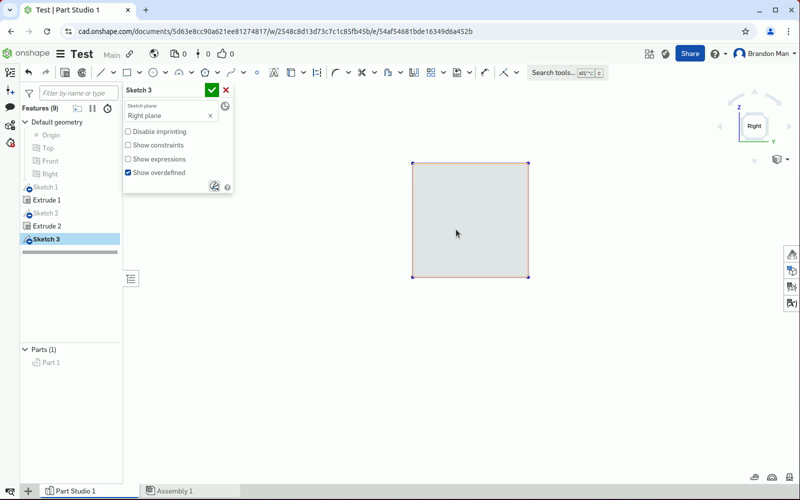
scroll(6)
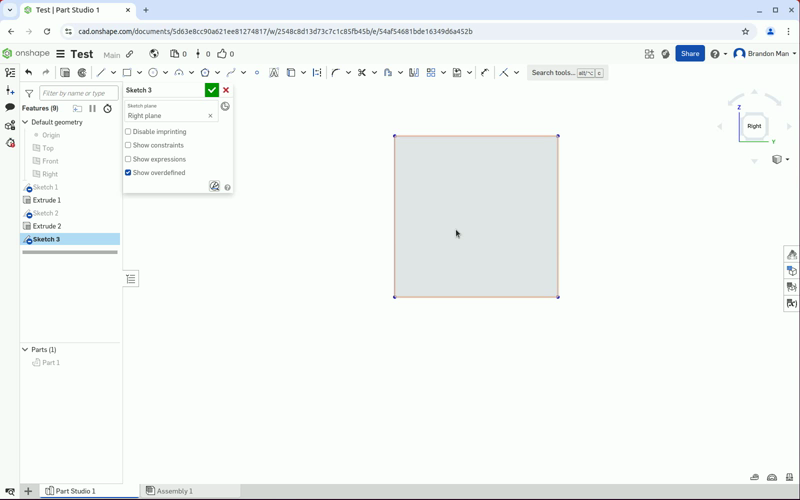
scroll(6)
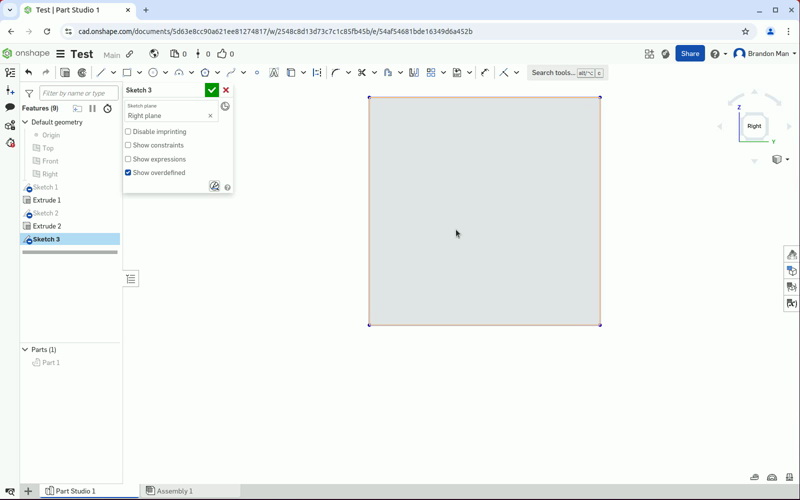
scroll(6)
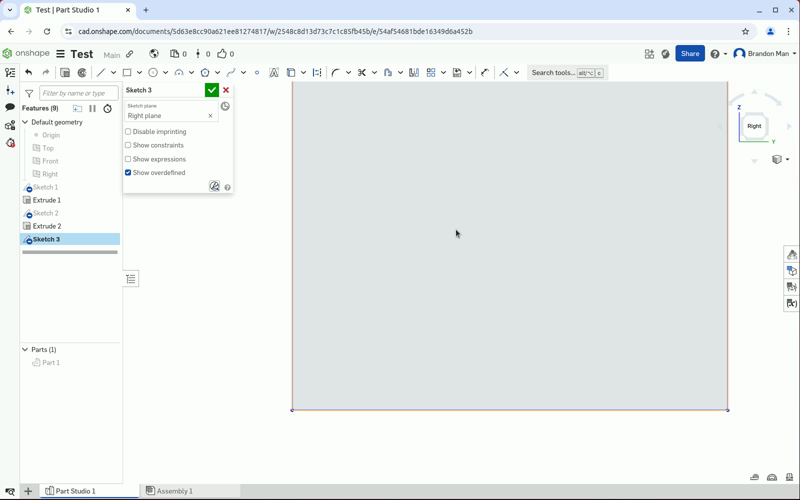
click(456, 229)
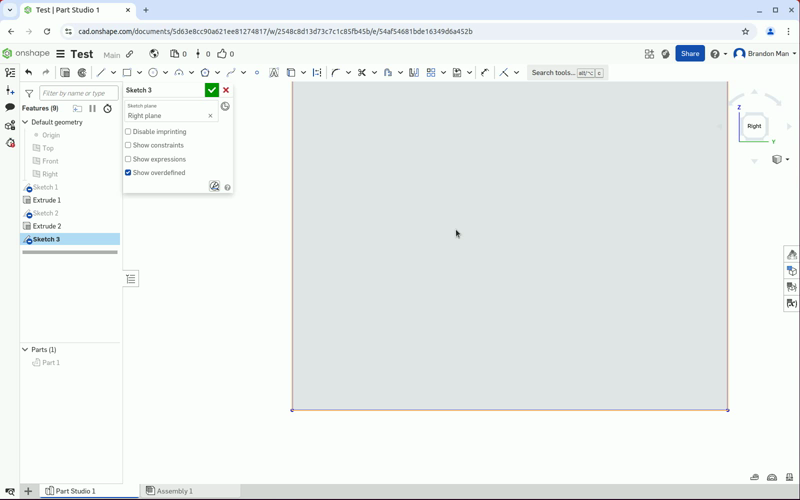
scroll(-6)
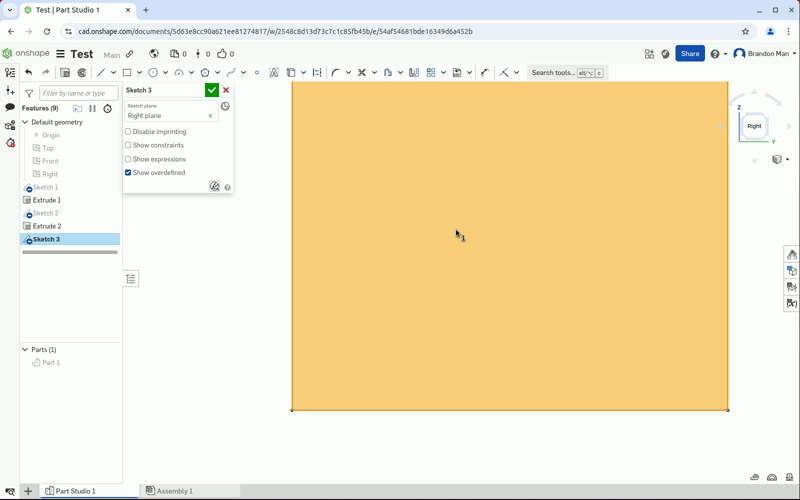
scroll(-6)
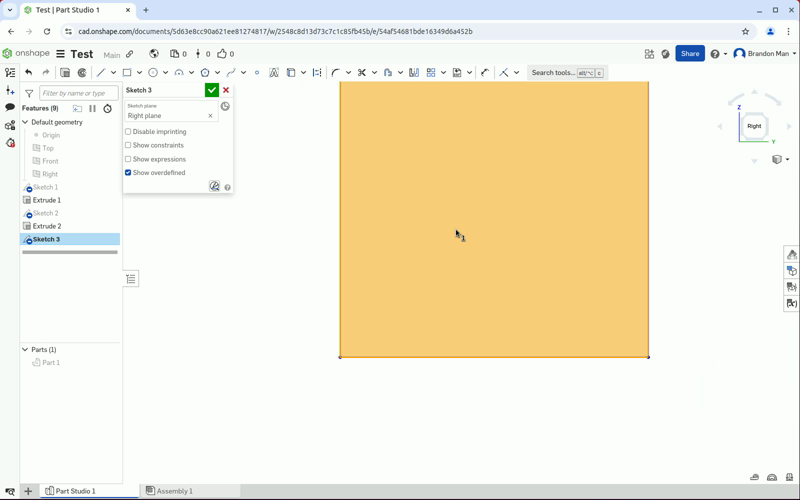
scroll(-6)
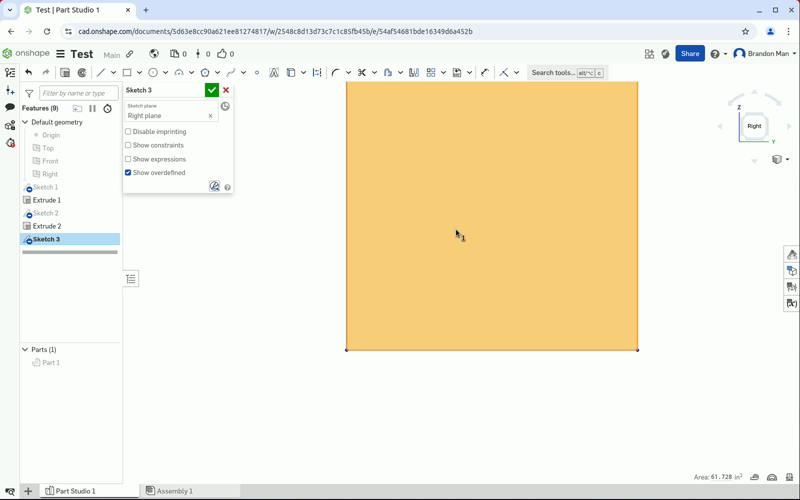
scroll(-6)
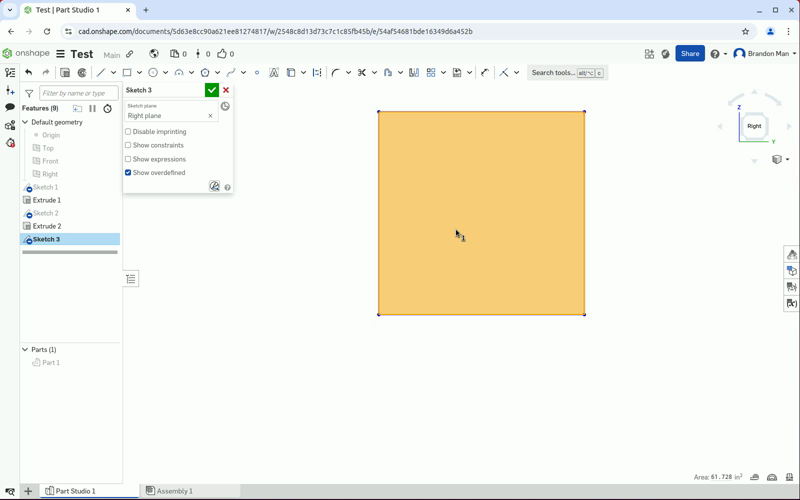
scroll(-6)
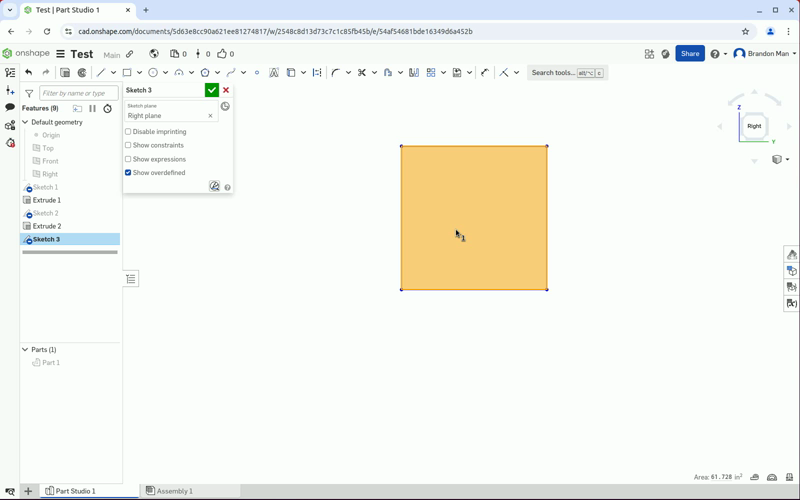
scroll(-6)
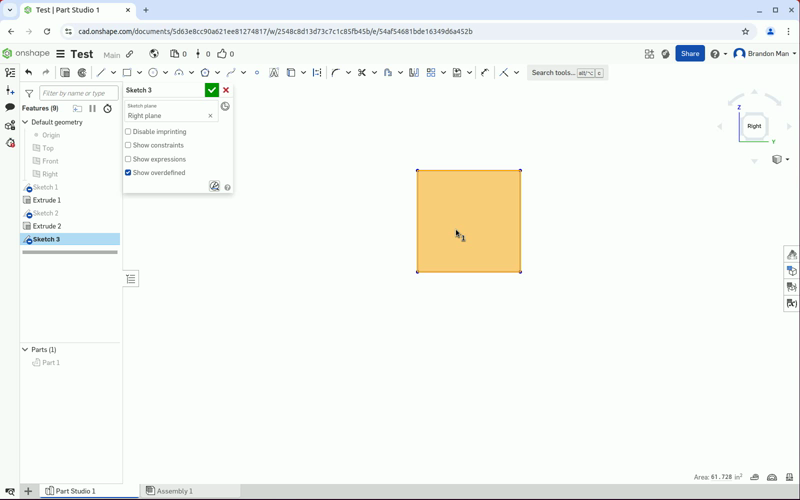
scroll(-6)
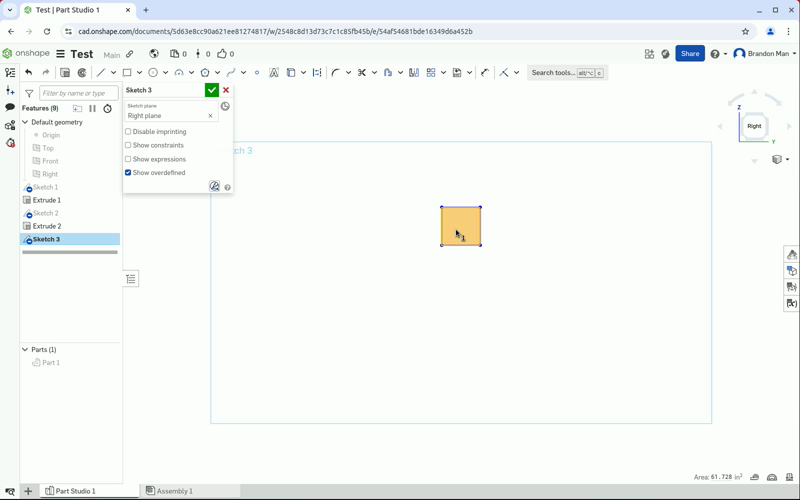
mouse_move(73, 352)
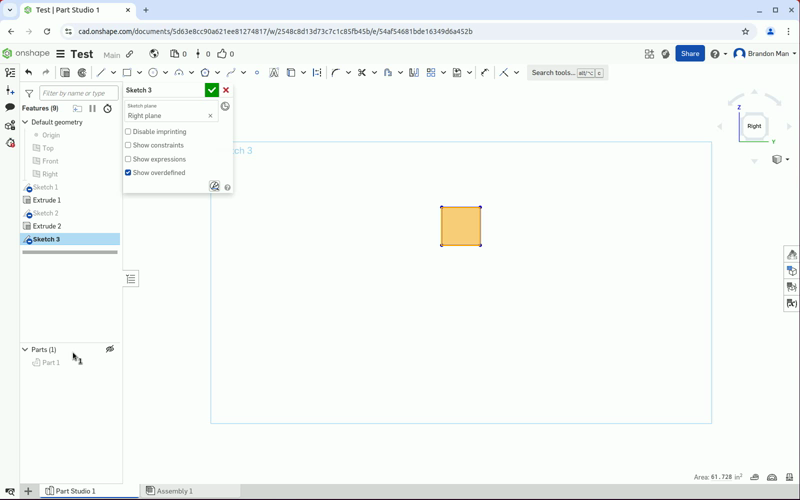
key(shift+y)
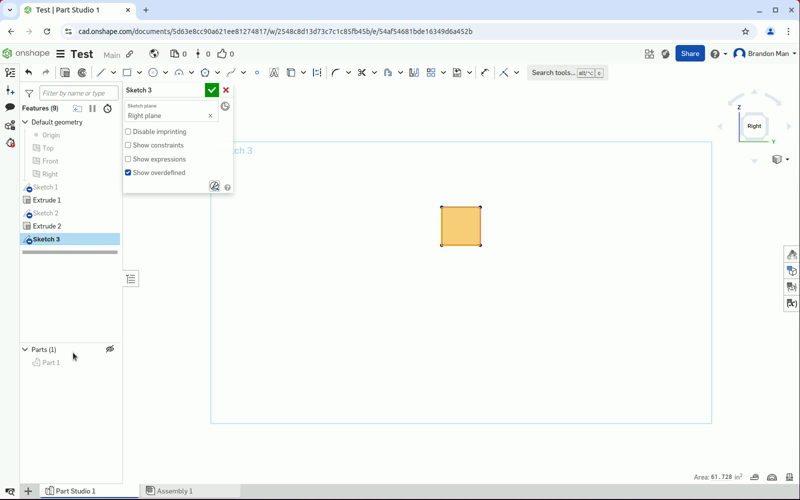
key(shift+e)
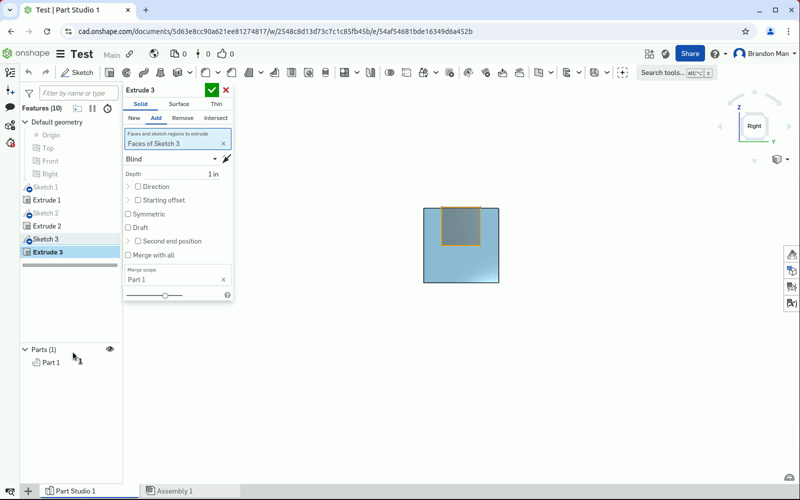
mouse_move(143, 106)
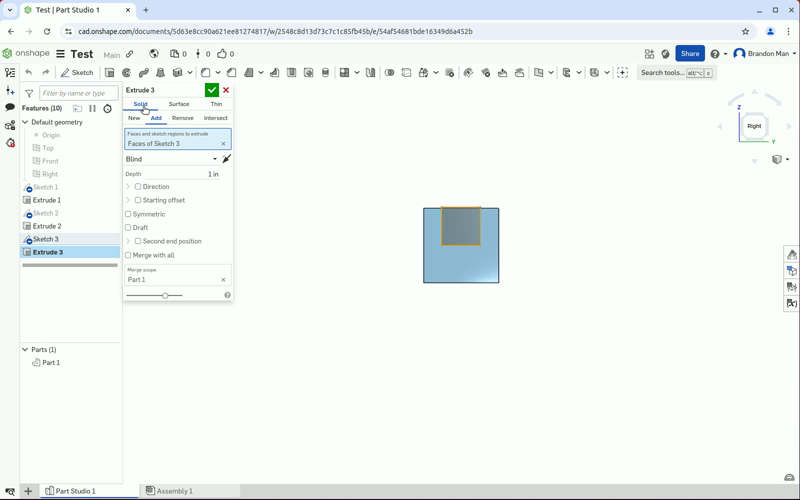
click(143, 106)
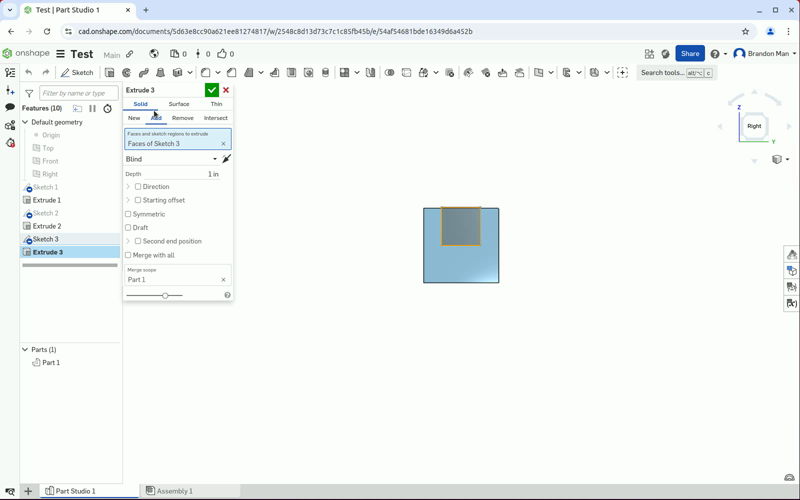
mouse_move(186, 120)
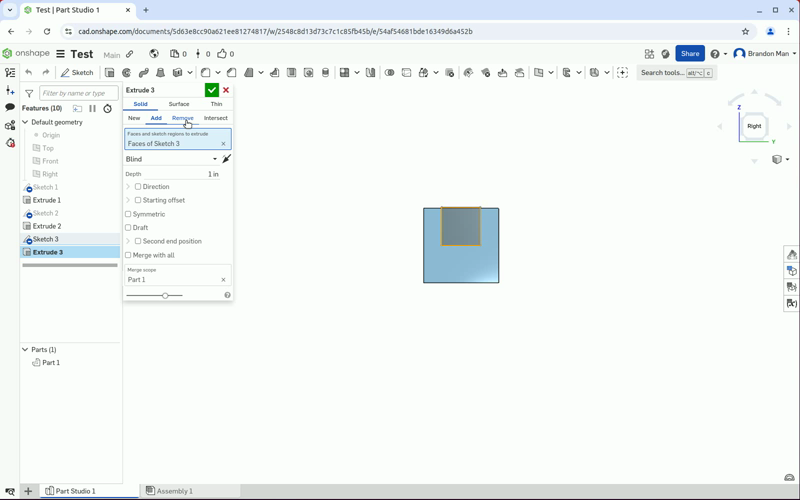
click(186, 120)
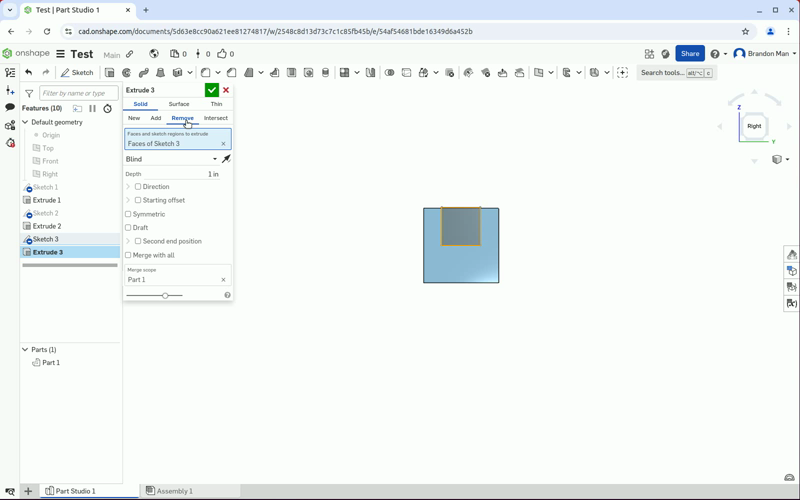
key(tab, 4)
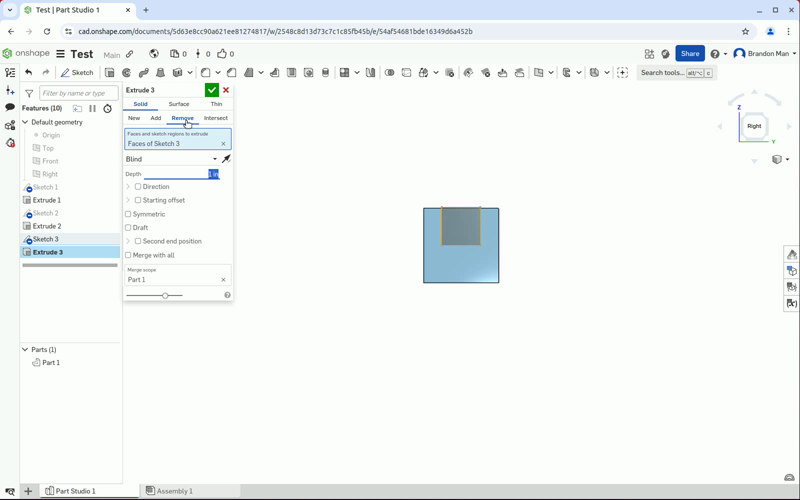
text(61.622)
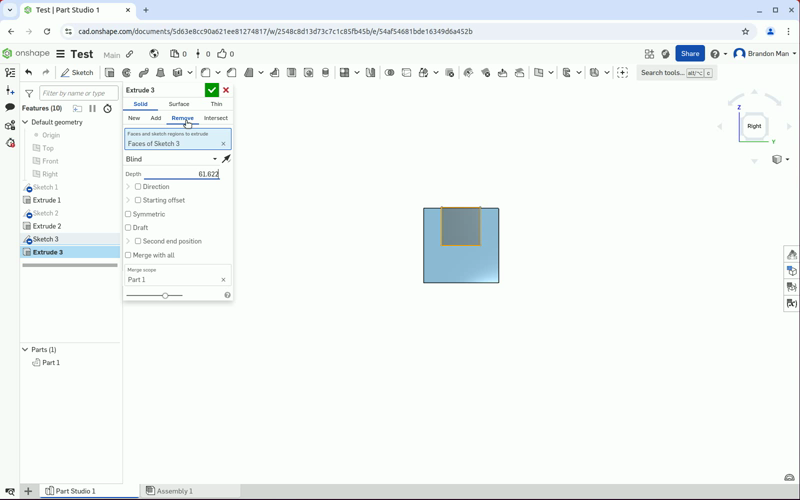
key(tab, 3)
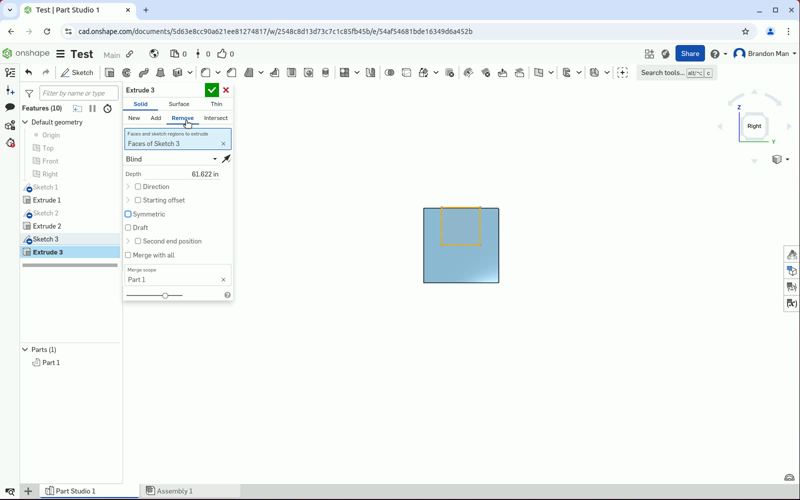
key(space)
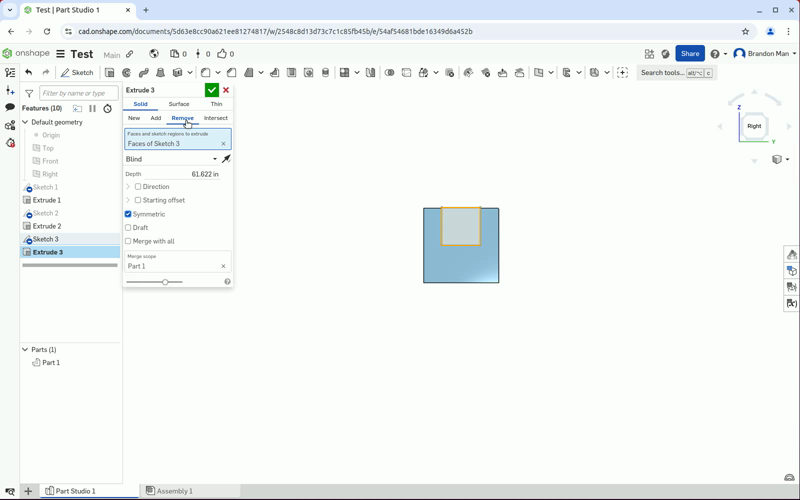
key(tab, 2)
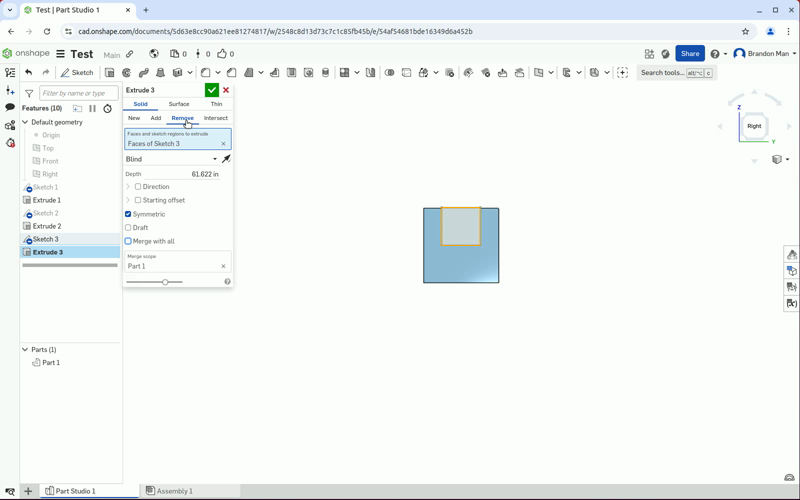
key(space)
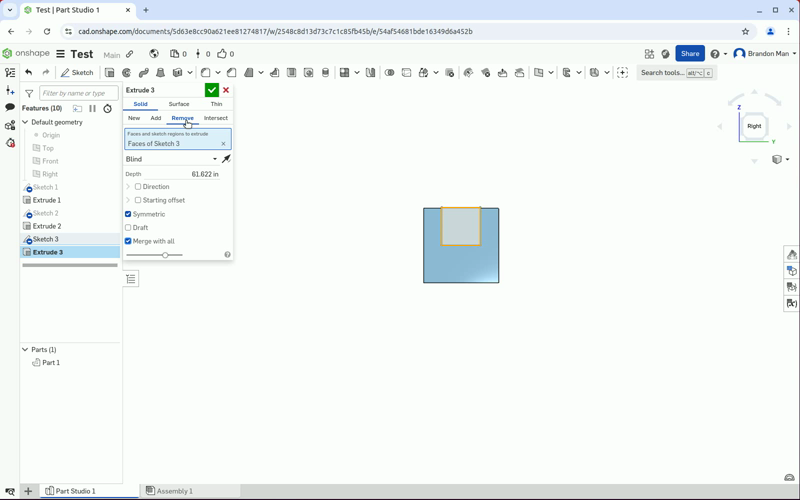
key(enter)
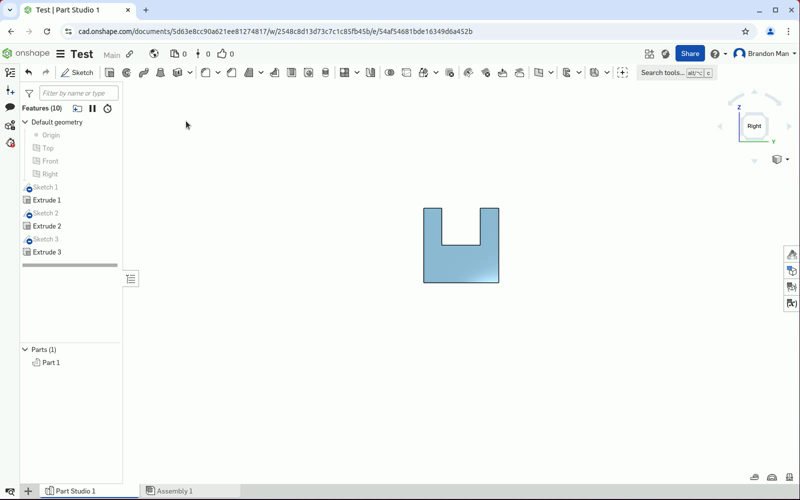
key(shift+h)
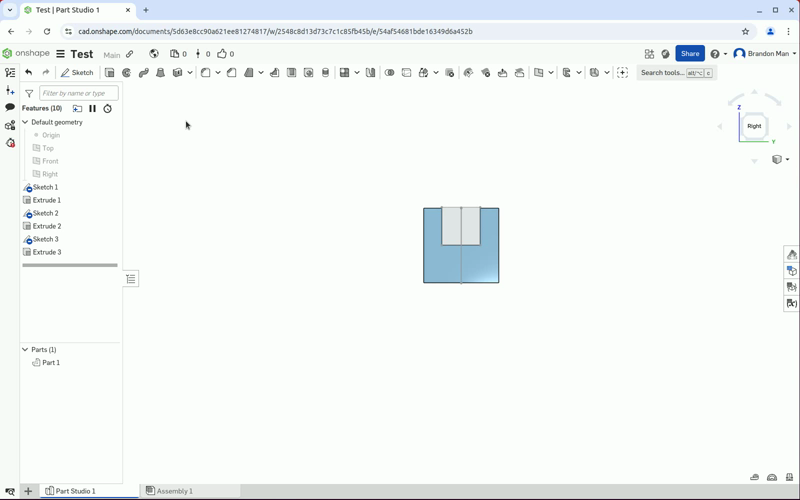
key(shift+h)
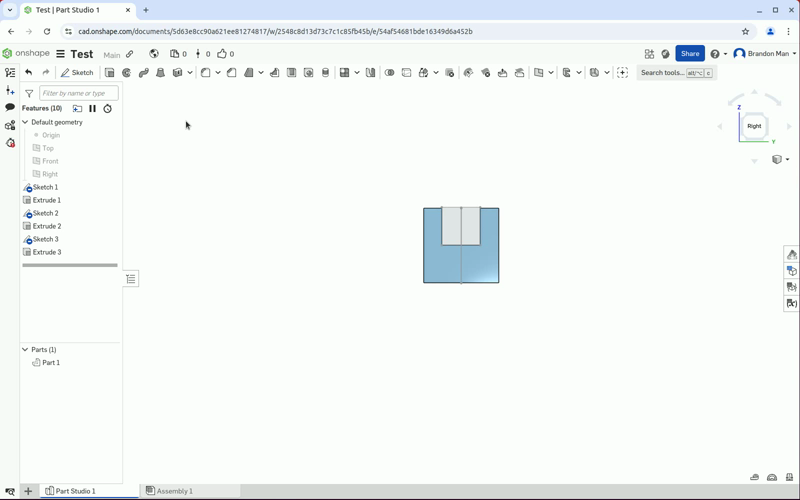
key(shift+7)
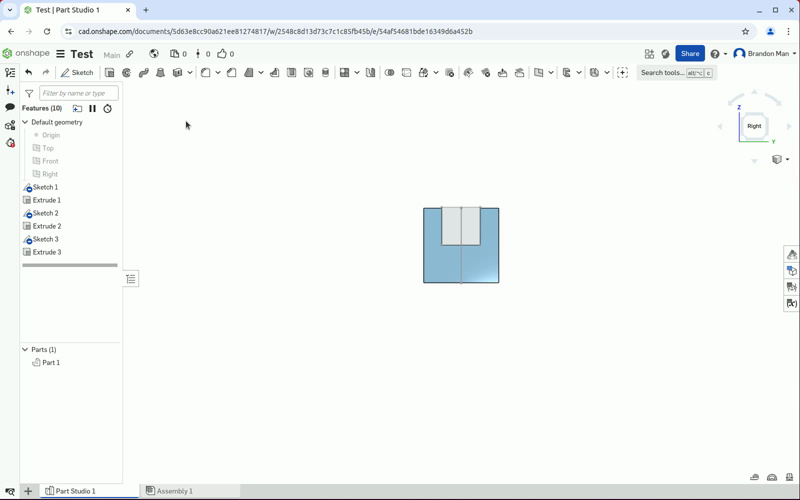
key(right, 2)
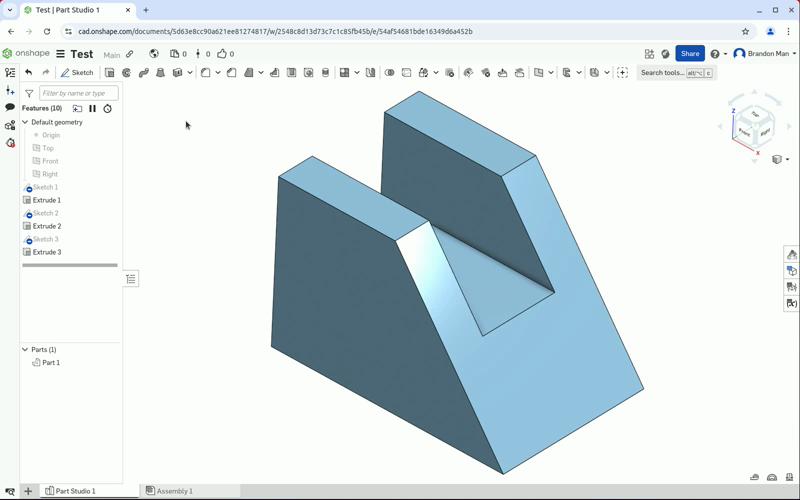
key(down, 2)
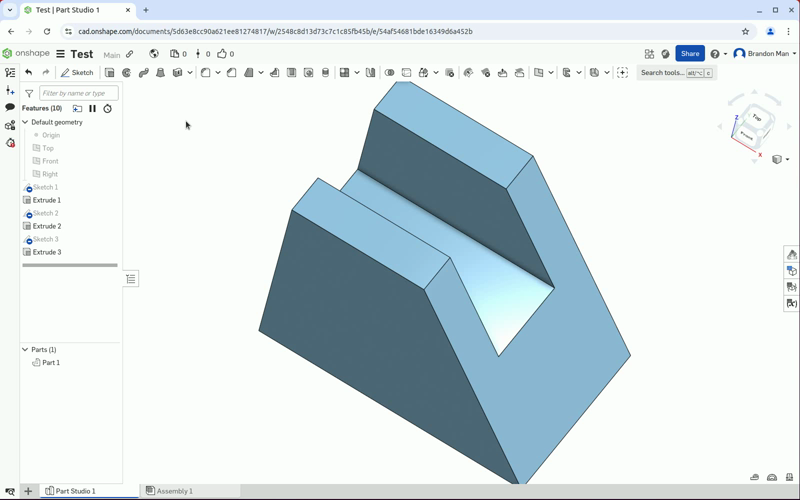
key(up, 2)
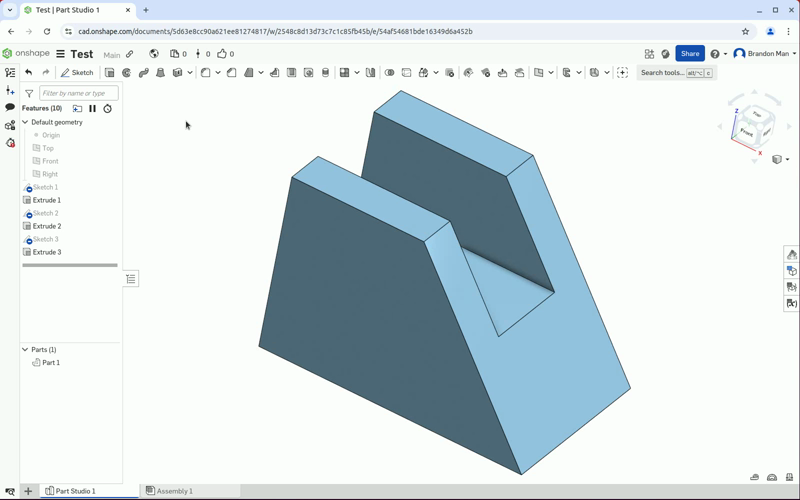
key(left, 2)
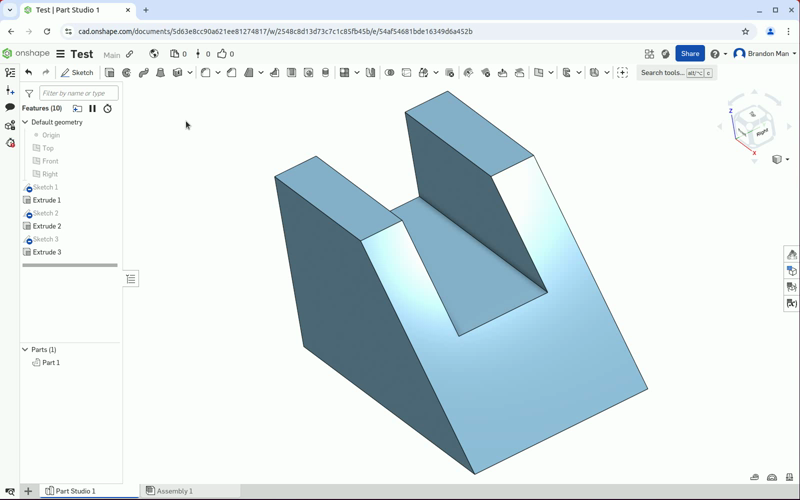
mouse_move(73, 189)
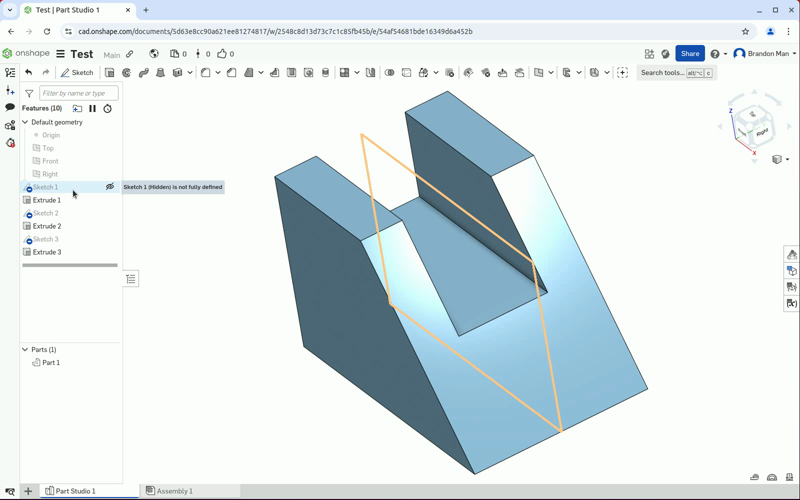
click(73, 189)